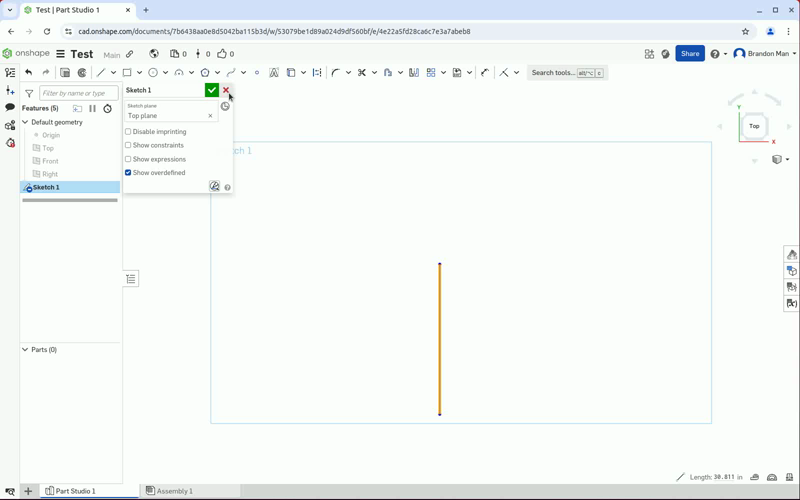
key(shift+h)
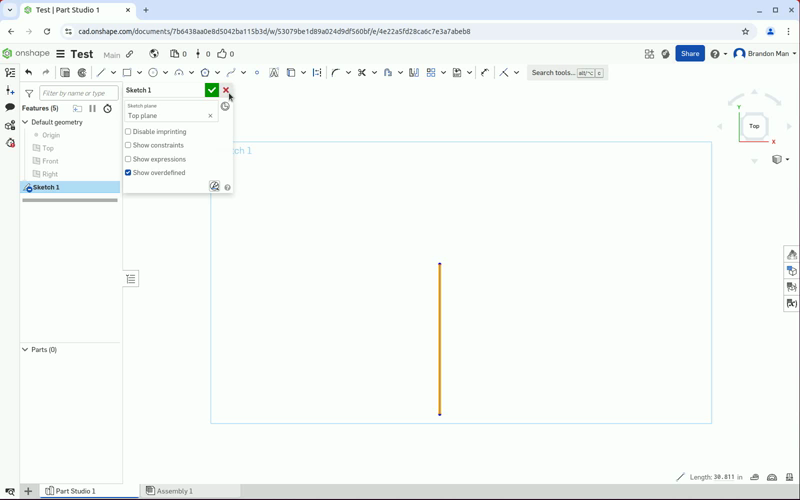
key(shift+s)
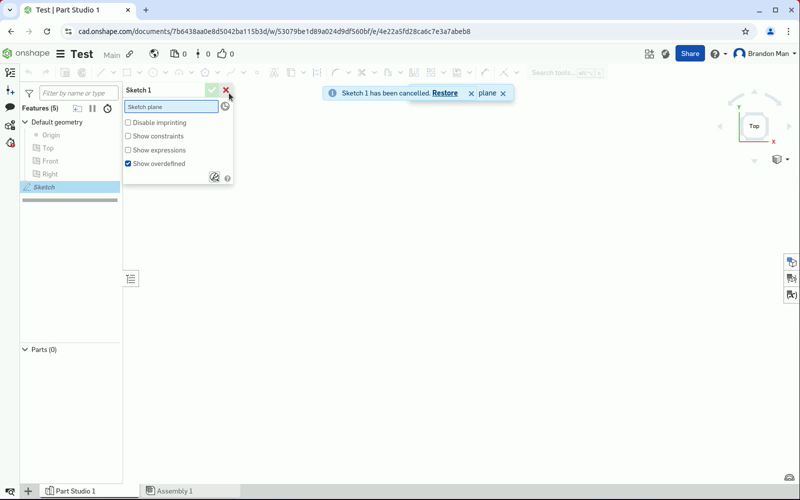
mouse_move(73, 150)
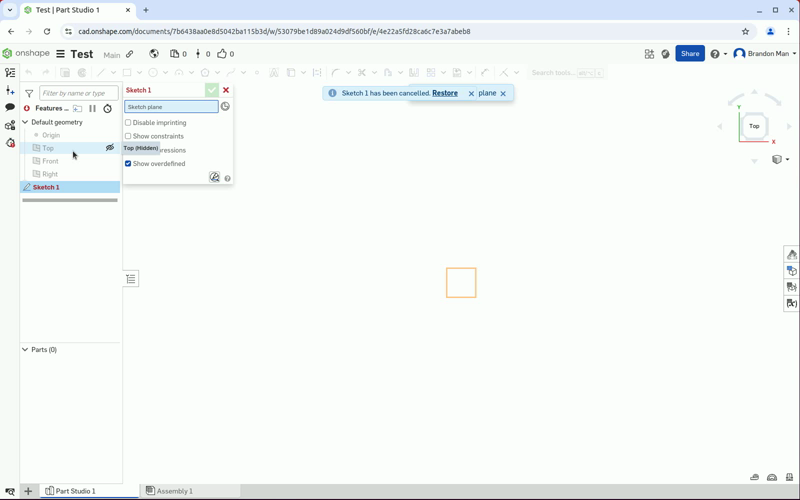
click(73, 150)
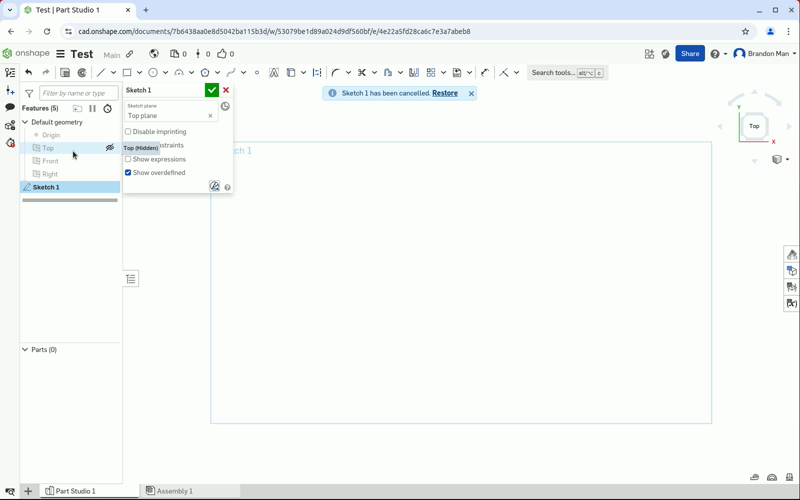
mouse_move(73, 352)
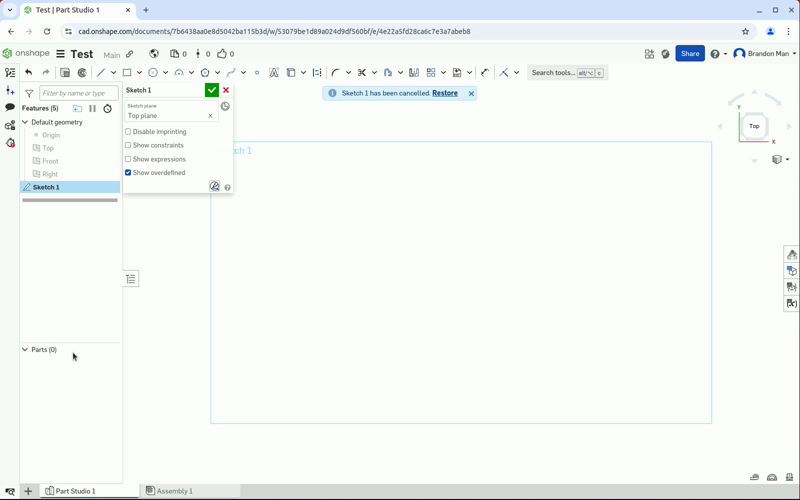
key(y)
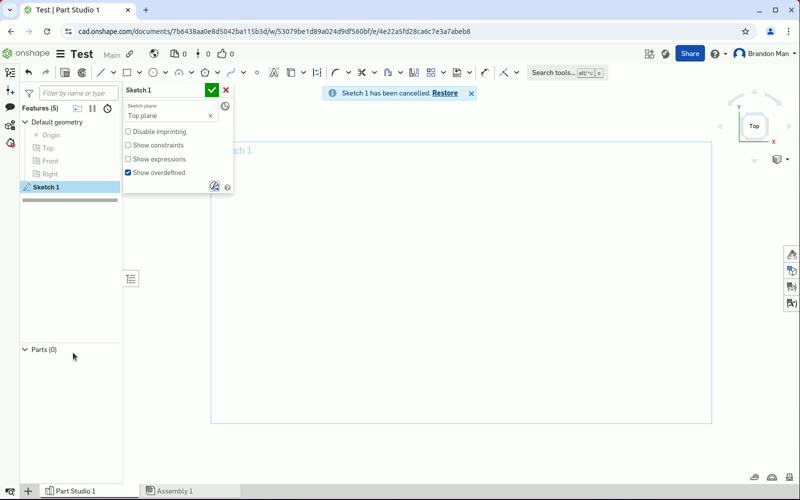
key(c)
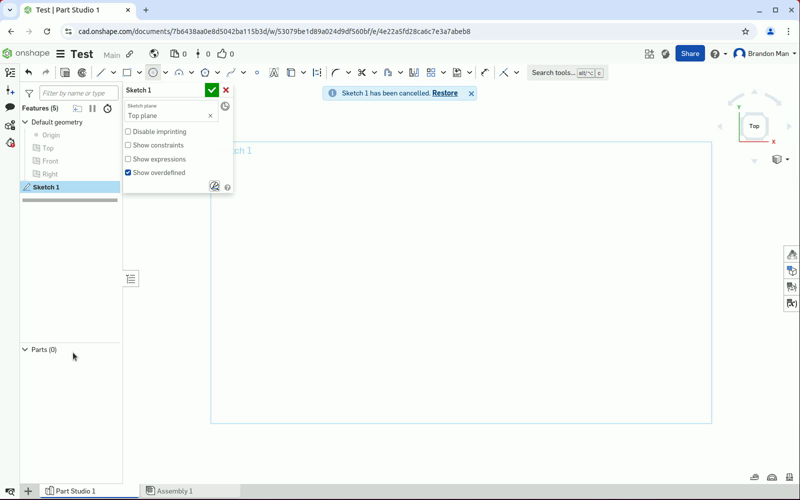
key_down(shift)
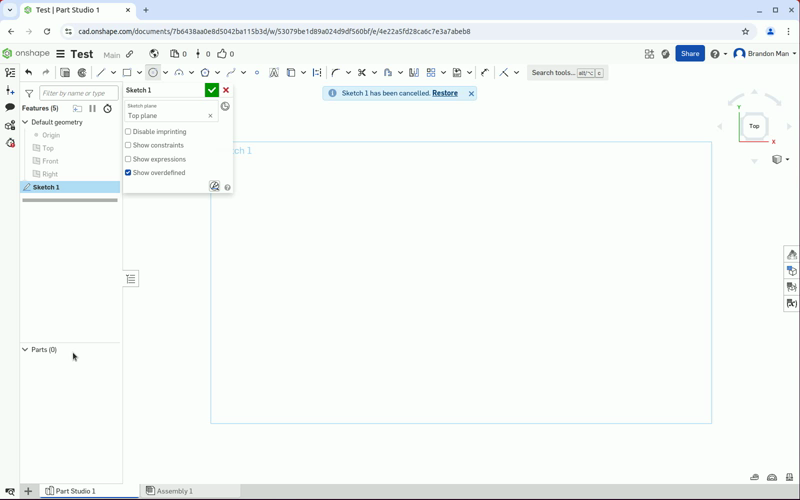
mouse_move(461, 282)
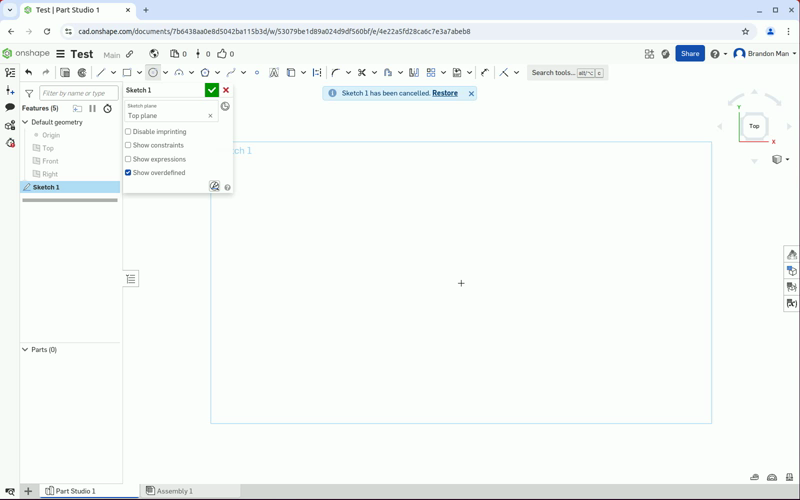
click(461, 282)
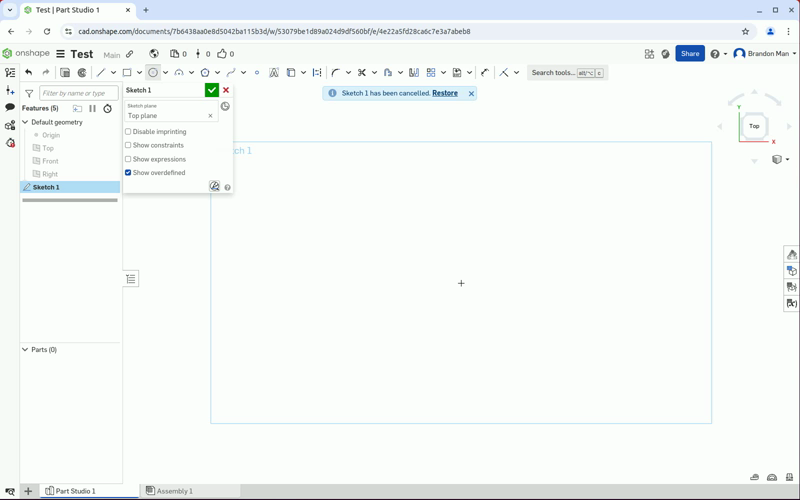
key_up(shift)
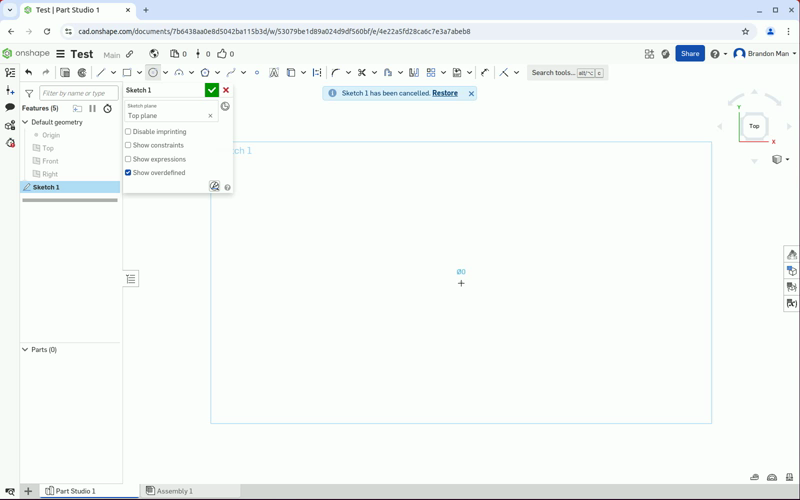
mouse_move(574, 282)
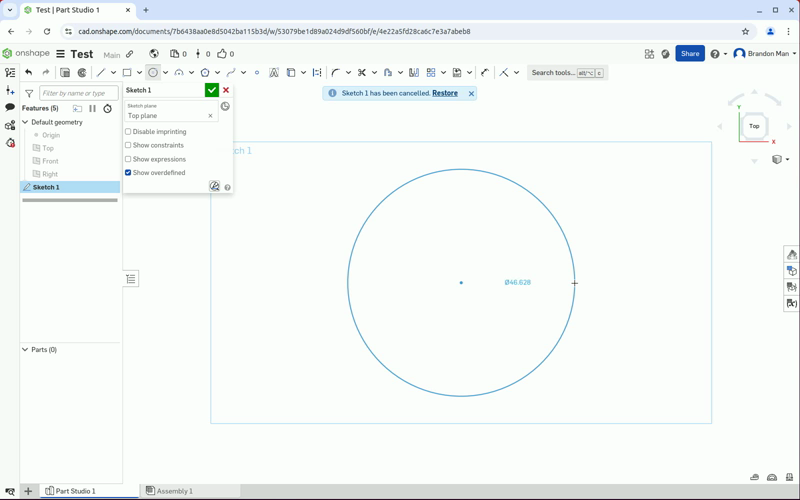
click(574, 282)
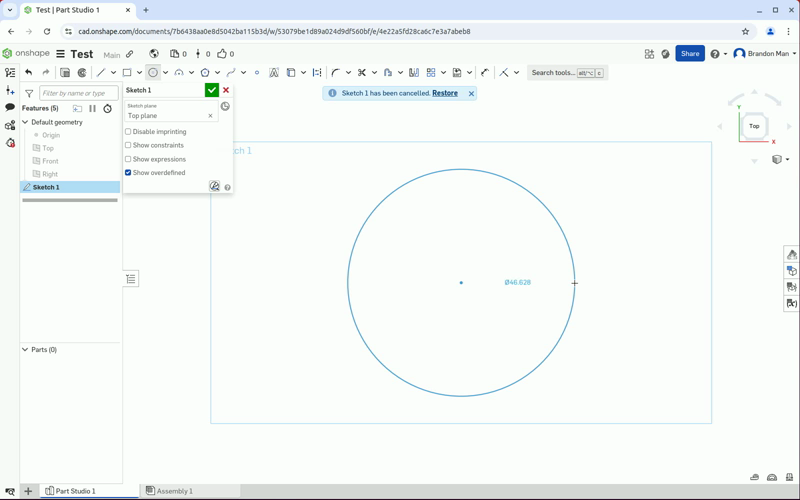
key(esc)
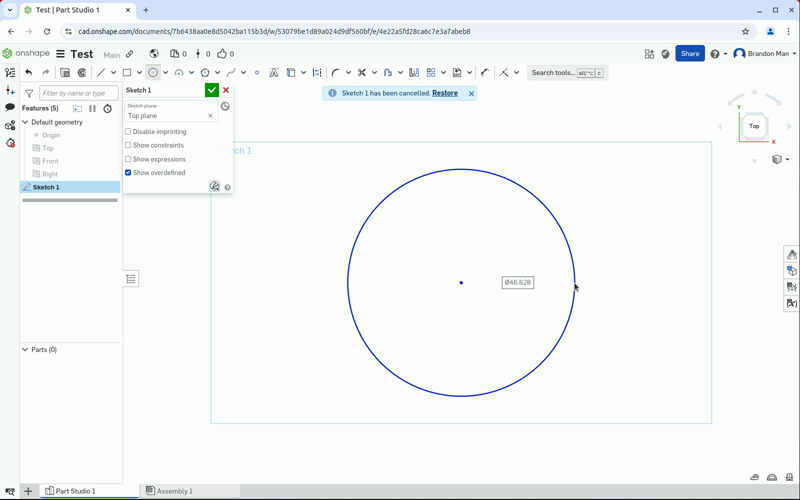
mouse_move(522, 291)
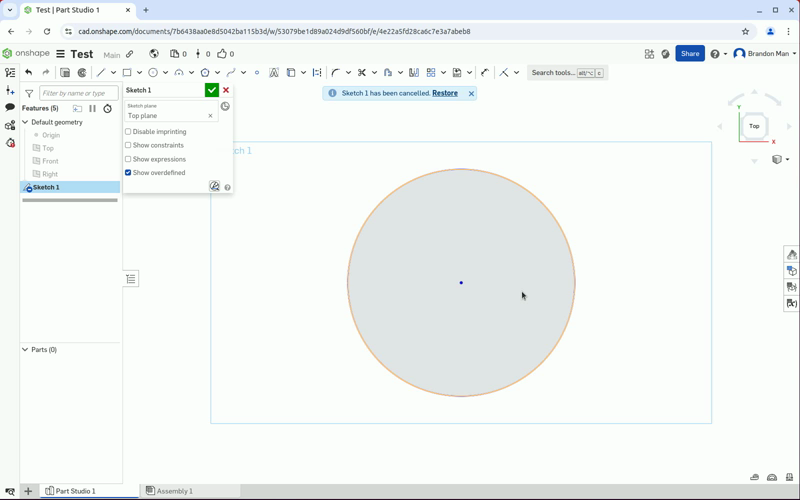
click(522, 291)
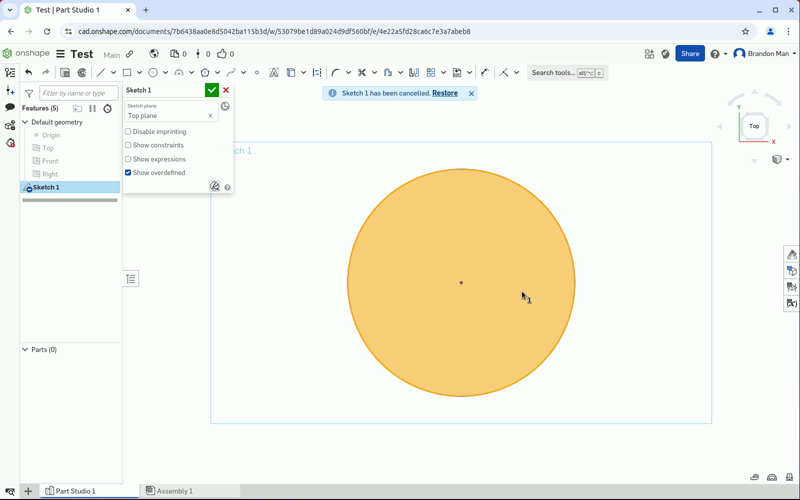
mouse_move(73, 352)
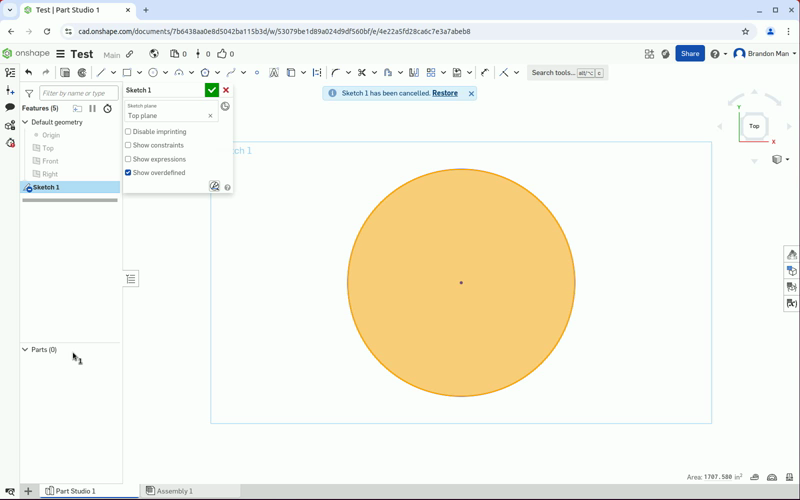
key(shift+y)
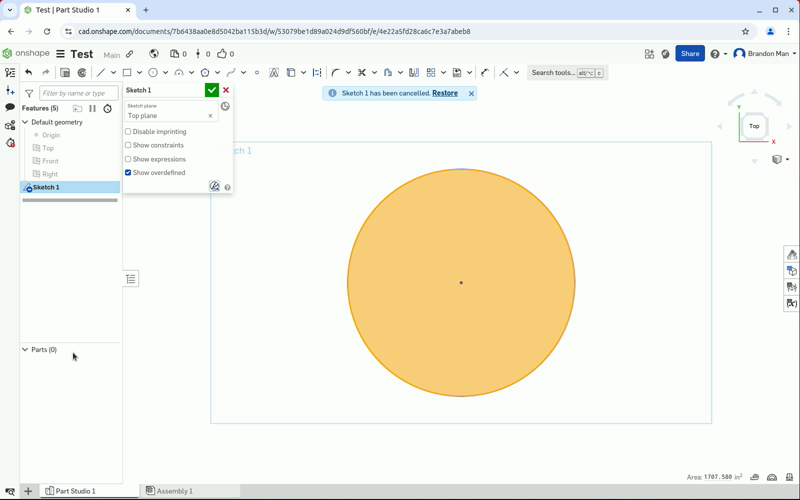
key(shift+e)
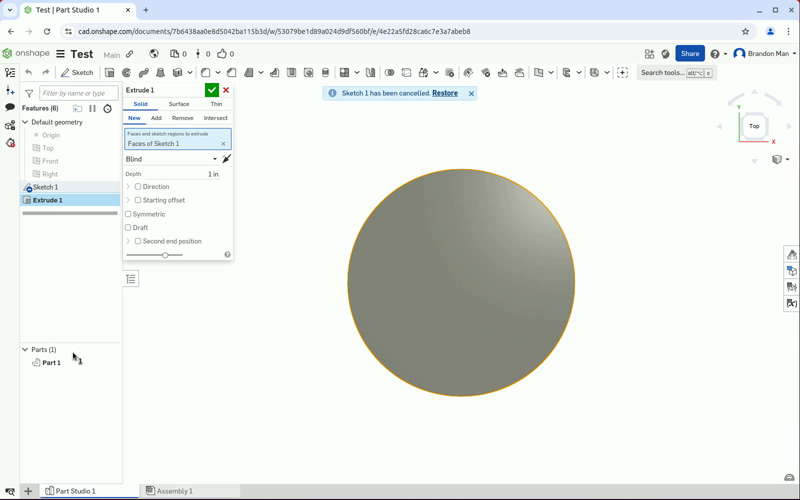
mouse_move(143, 106)
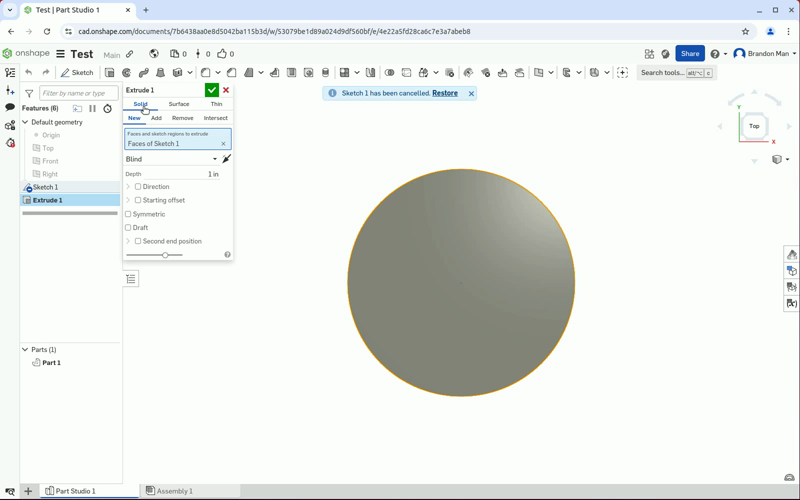
click(143, 106)
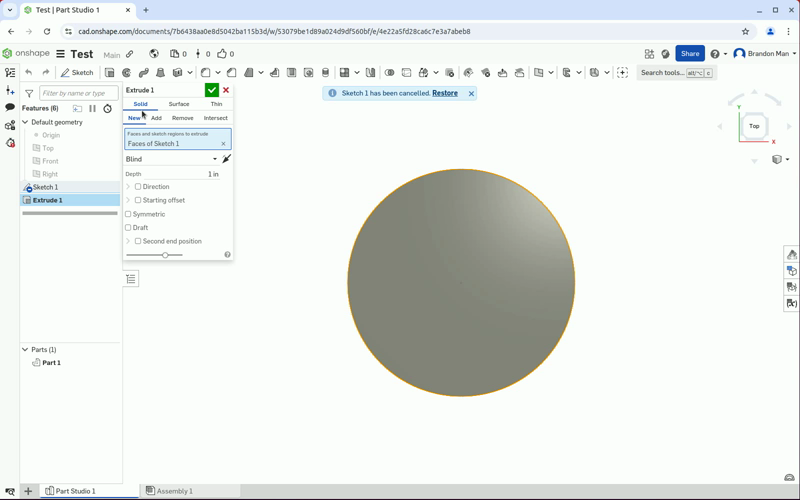
mouse_move(137, 120)
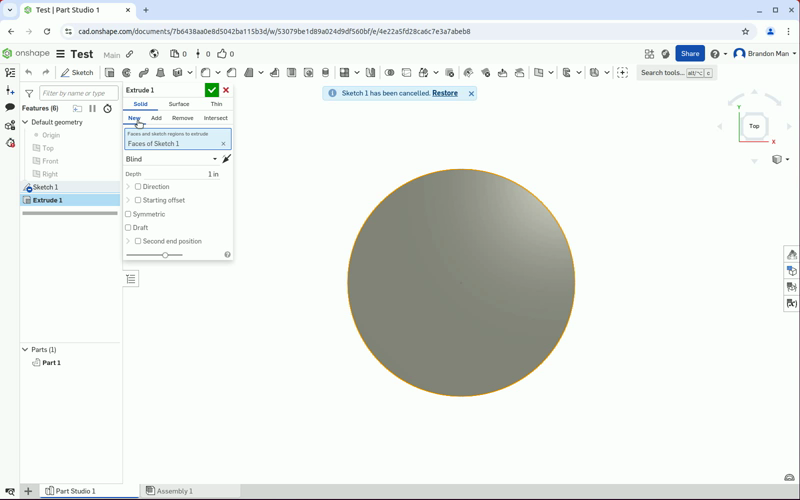
click(137, 120)
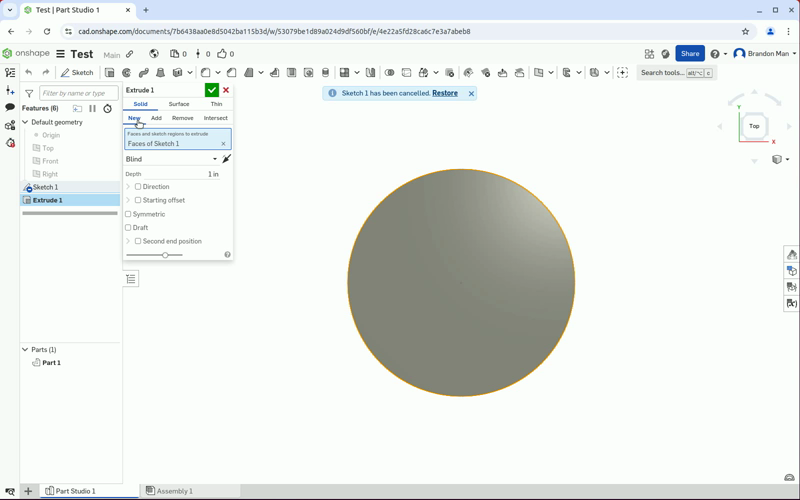
key(tab, 4)
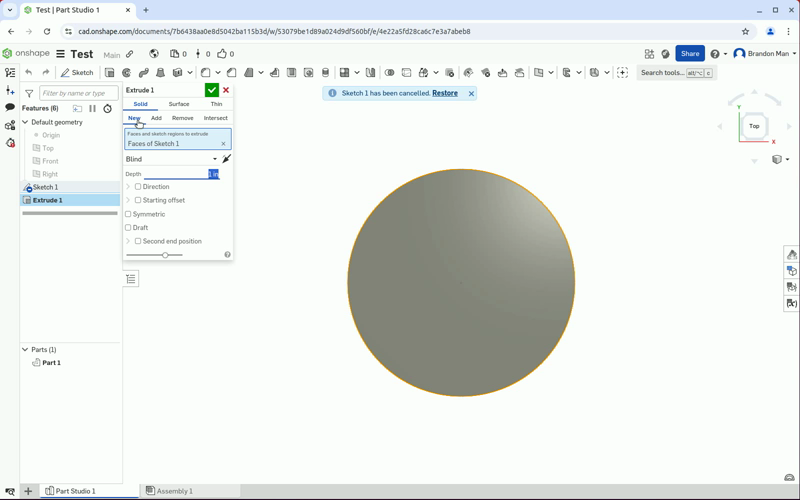
text(23.108)
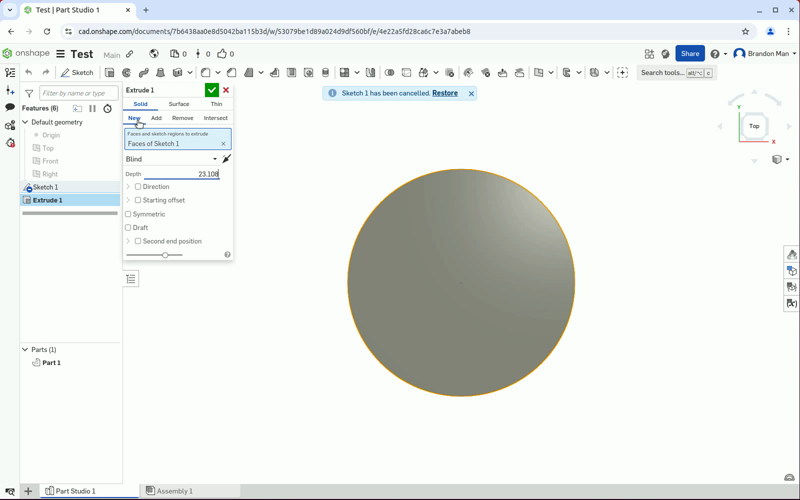
key(enter)
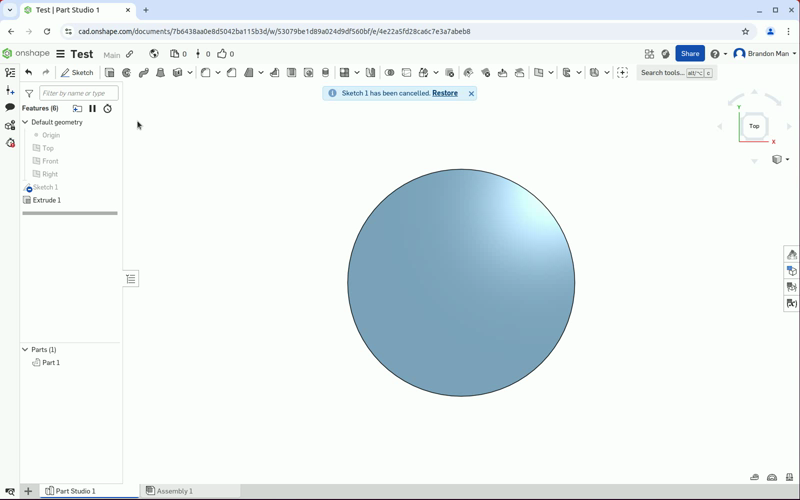
key(shift+h)
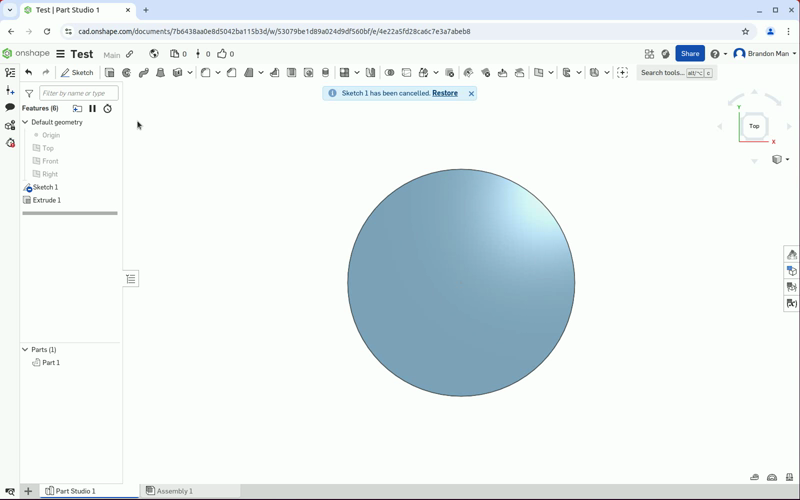
key(shift+h)
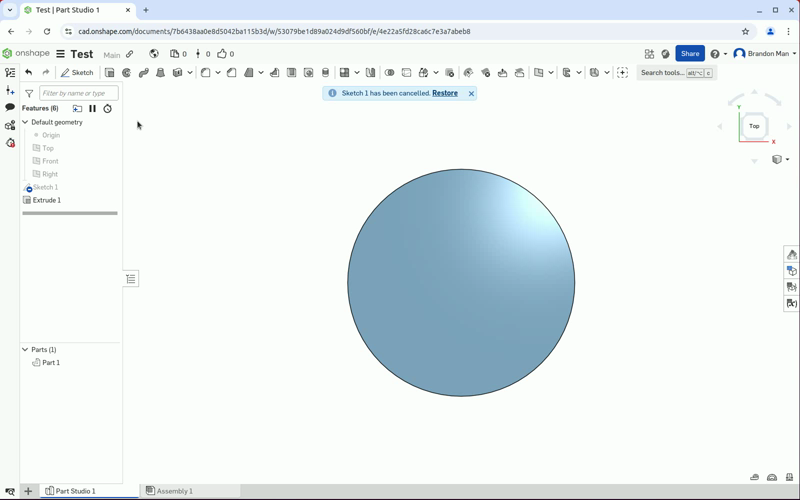
mouse_move(73, 189)
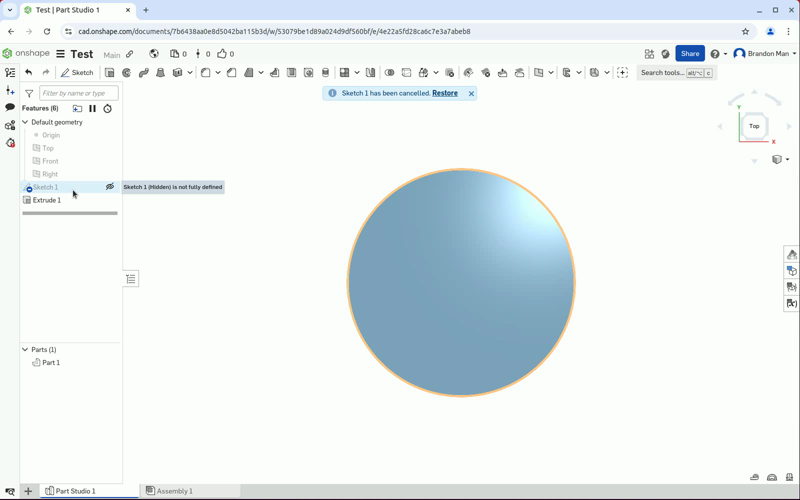
click(73, 189)
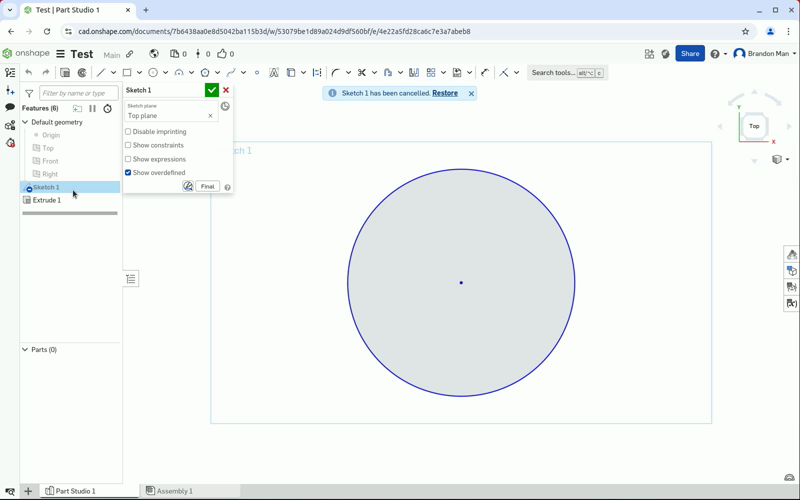
mouse_move(229, 92)
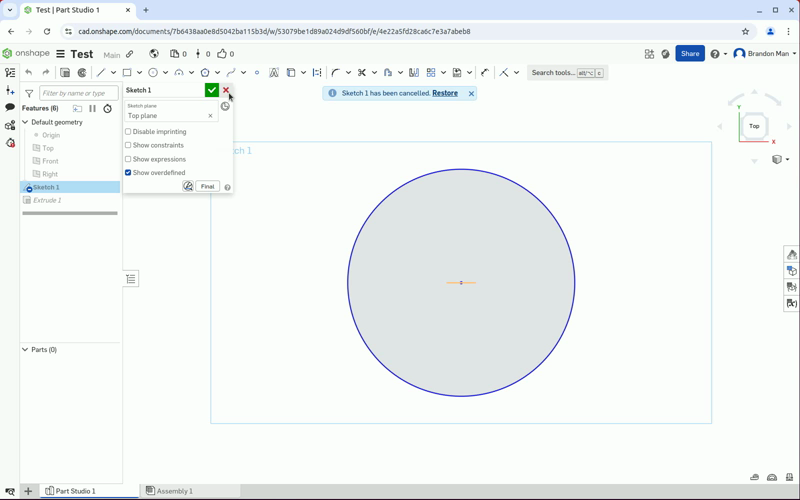
click(229, 92)
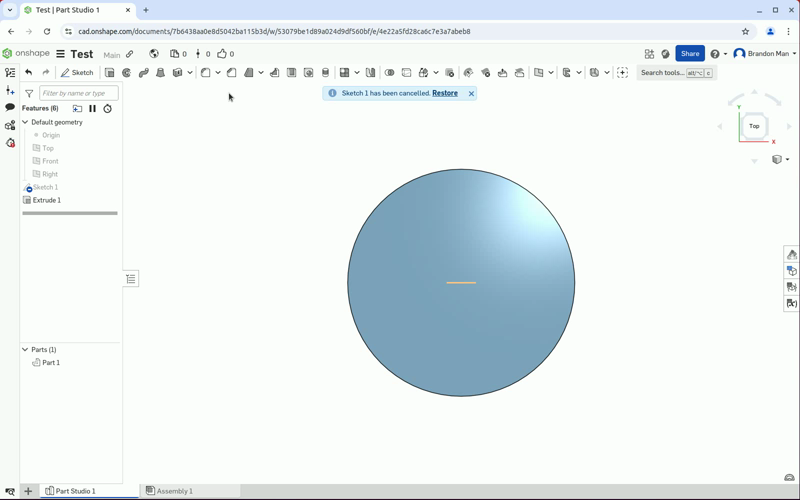
mouse_move(541, 75)
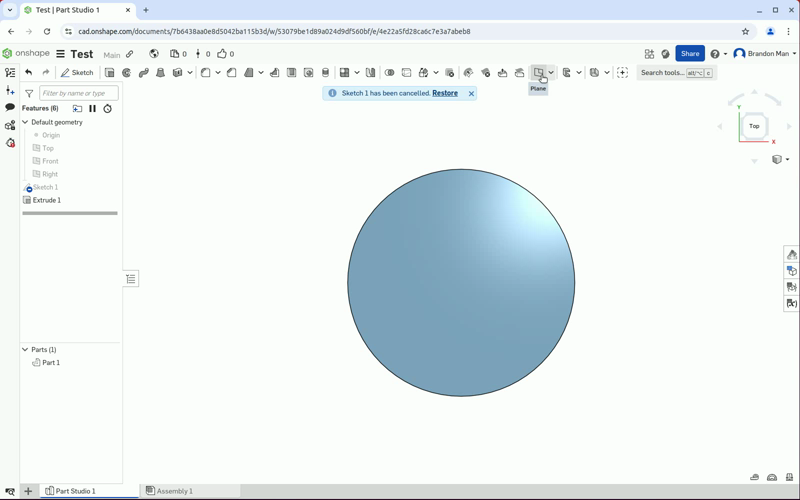
click(541, 75)
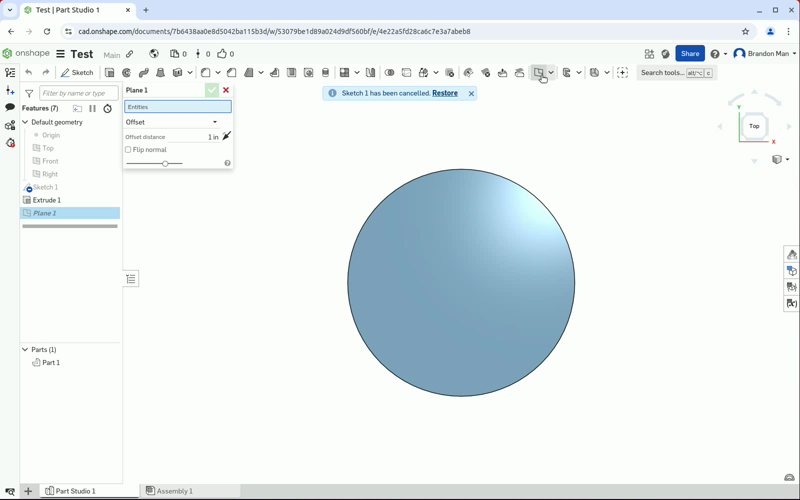
mouse_move(73, 150)
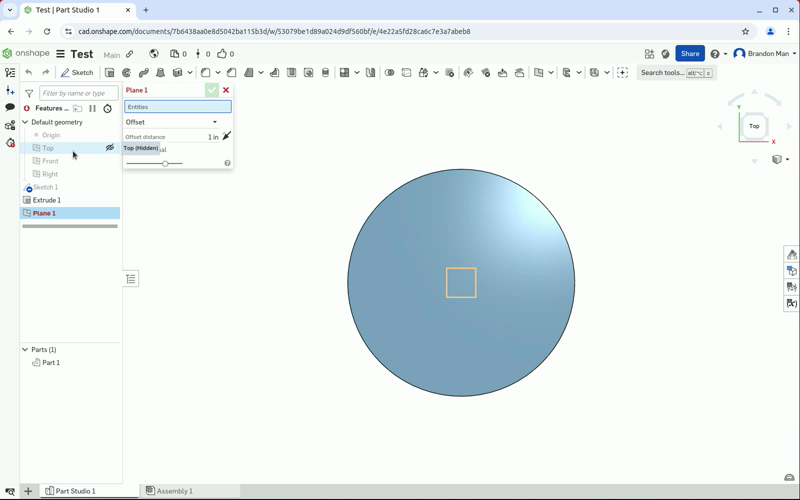
click(73, 150)
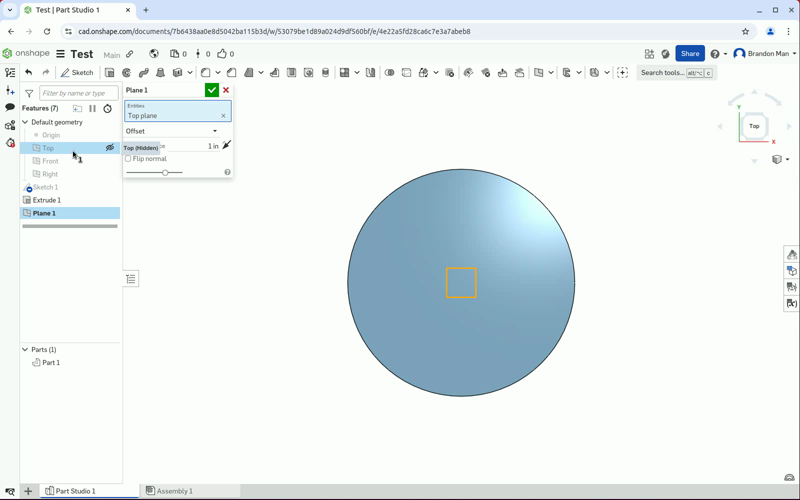
key(tab, 2)
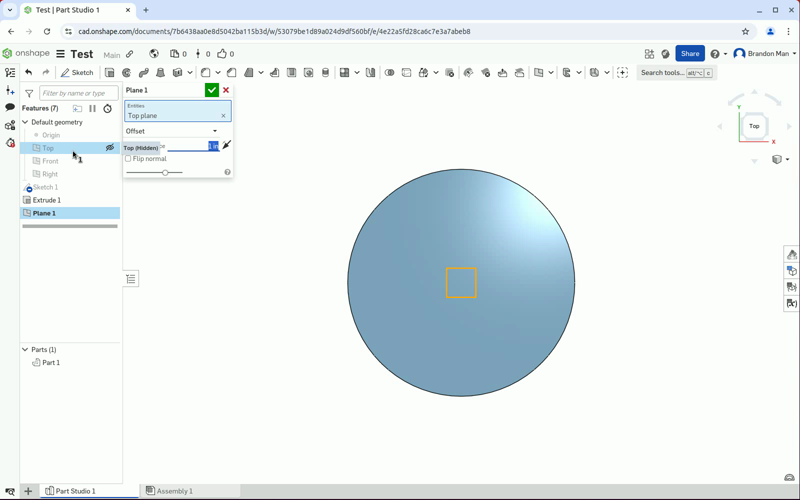
text(23.108)
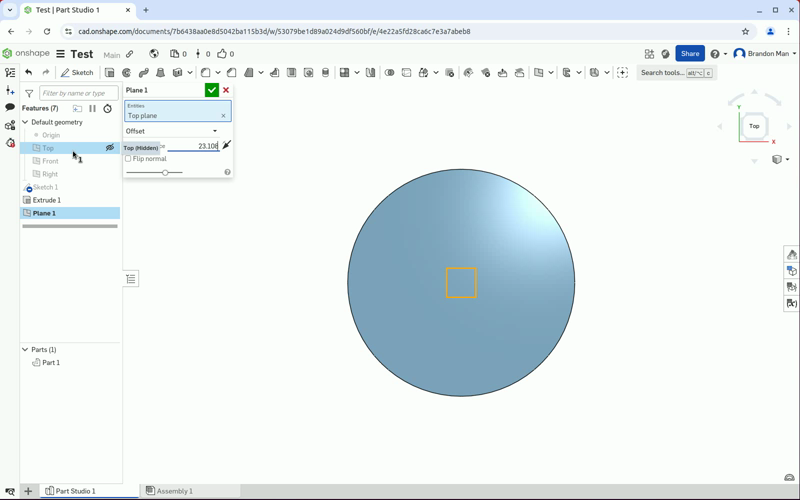
key(enter, 2)
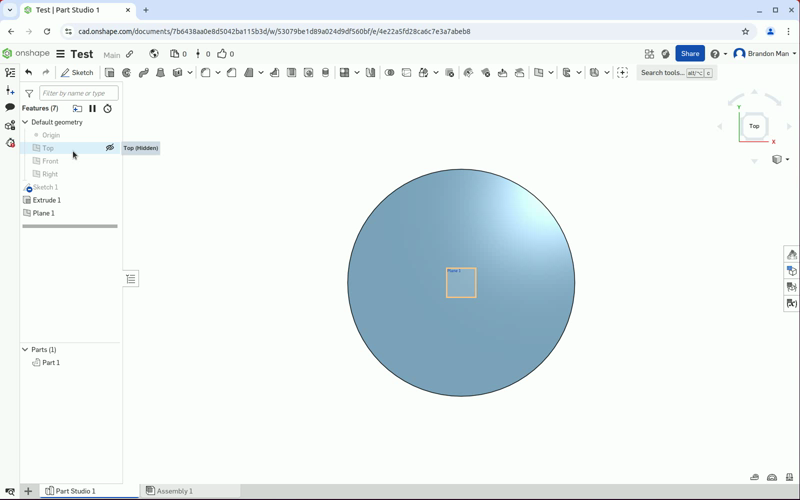
key(shift+s)
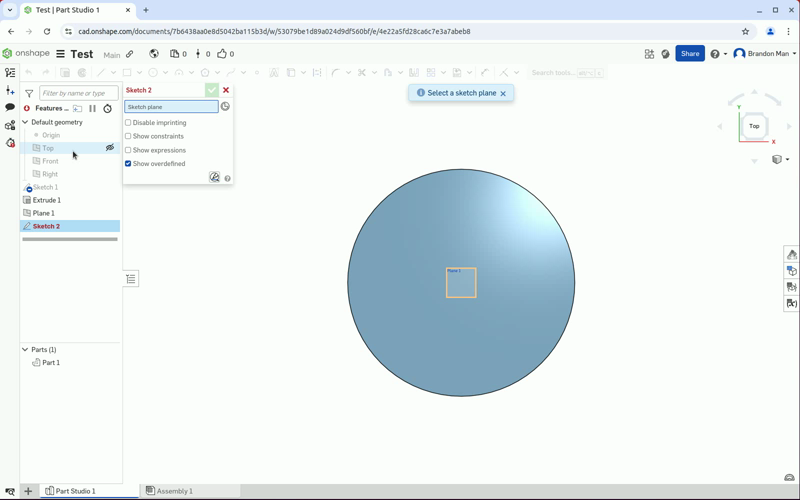
mouse_move(73, 215)
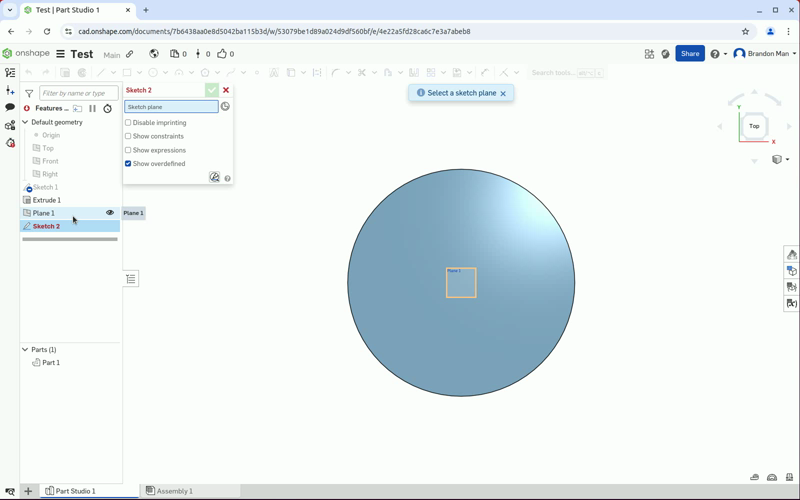
click(73, 215)
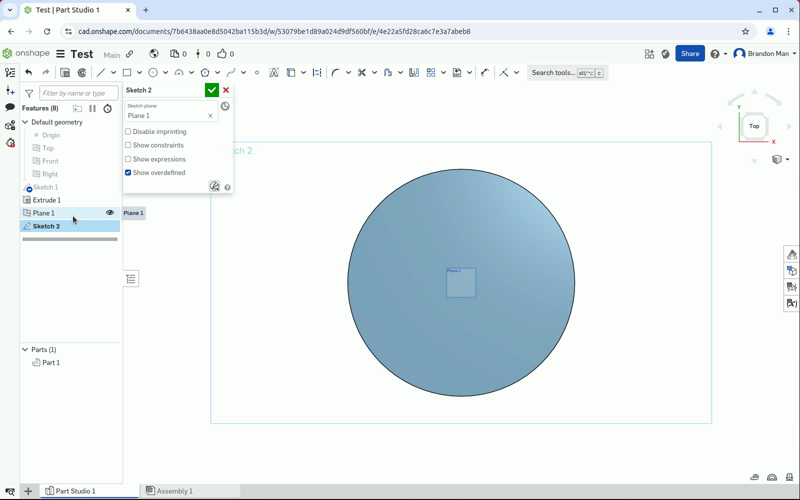
mouse_move(73, 352)
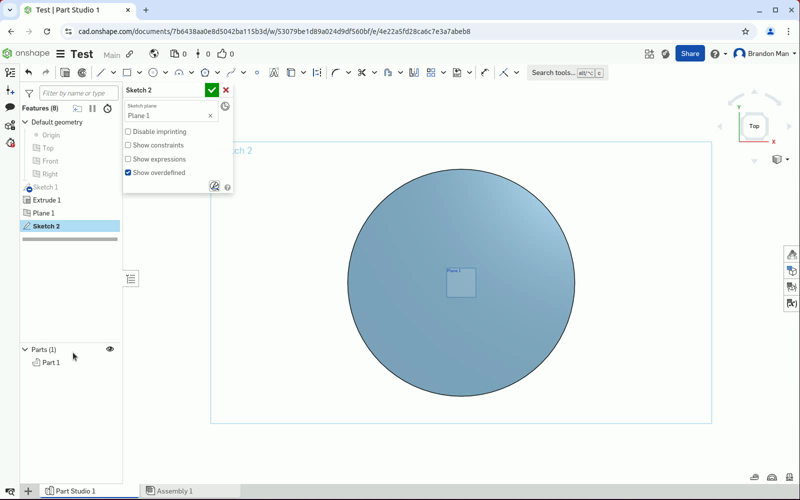
key(y)
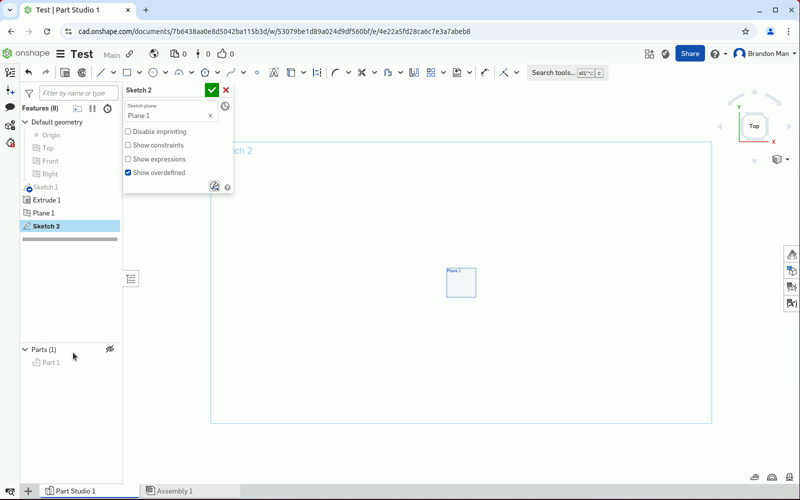
key(c)
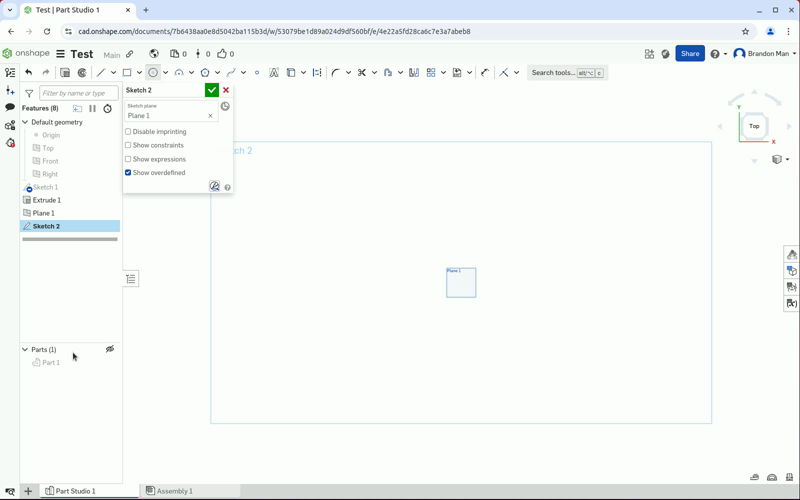
key_down(shift)
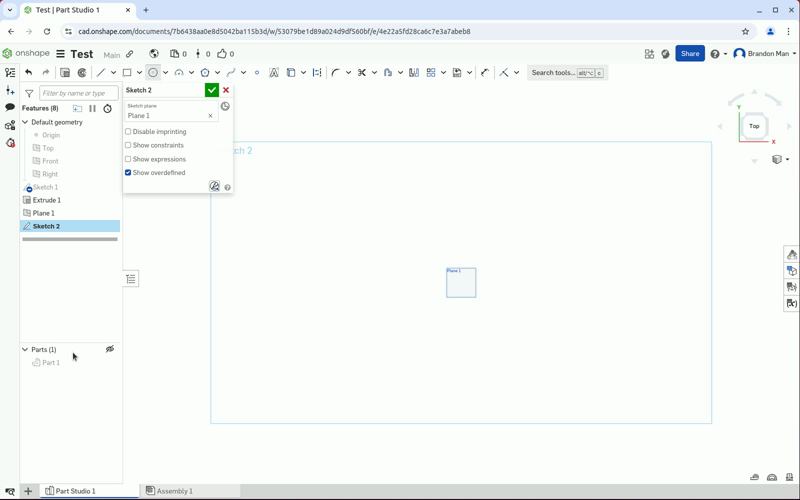
mouse_move(461, 282)
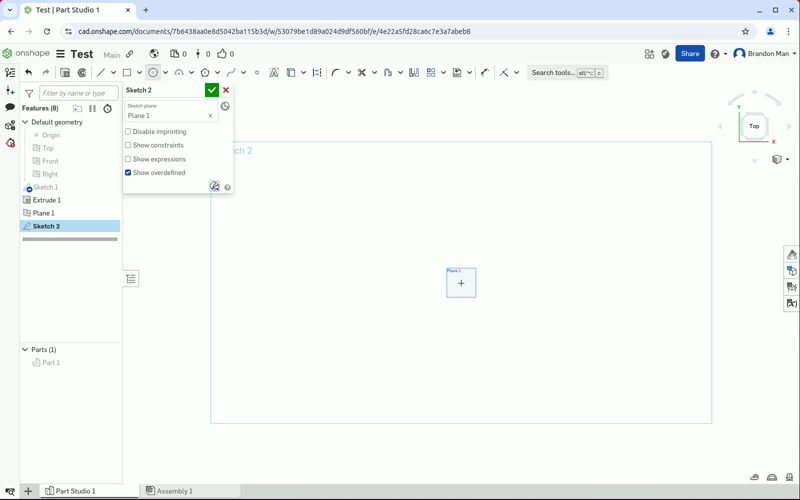
click(461, 282)
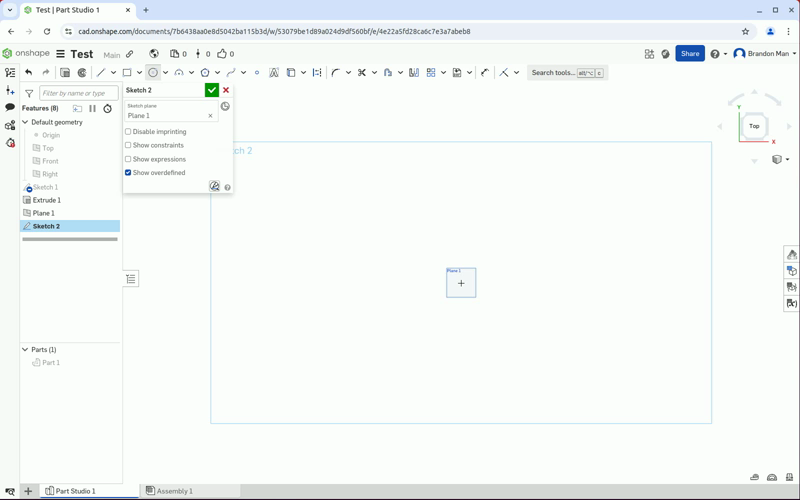
key_up(shift)
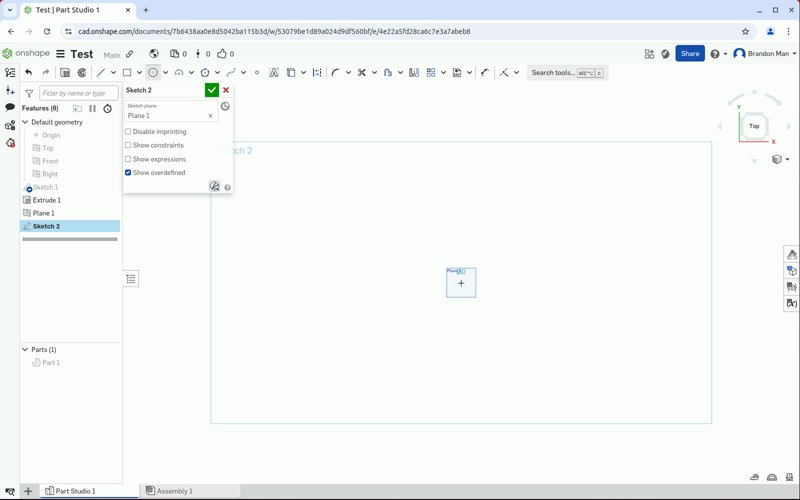
mouse_move(484, 282)
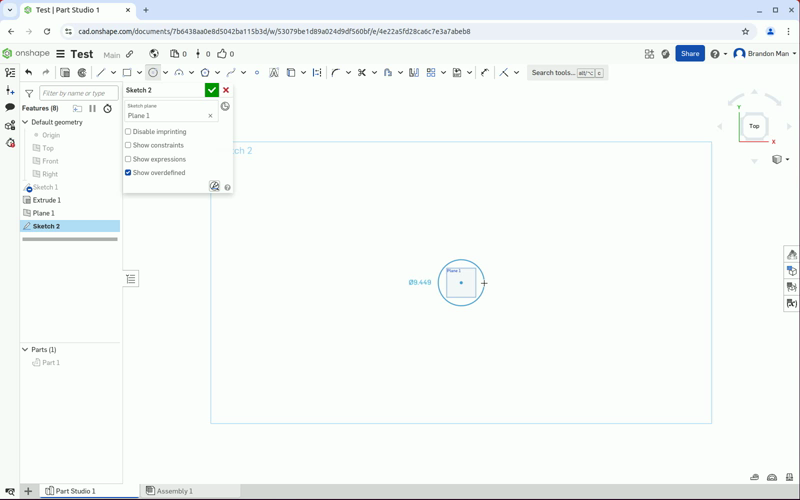
click(484, 282)
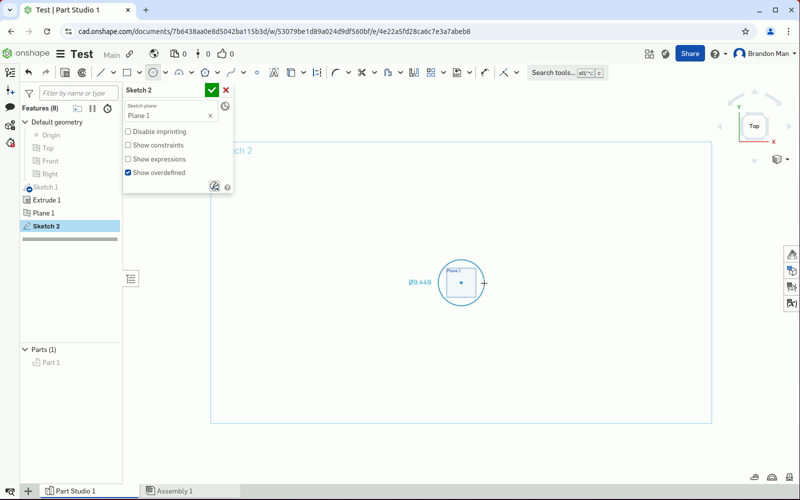
key(esc)
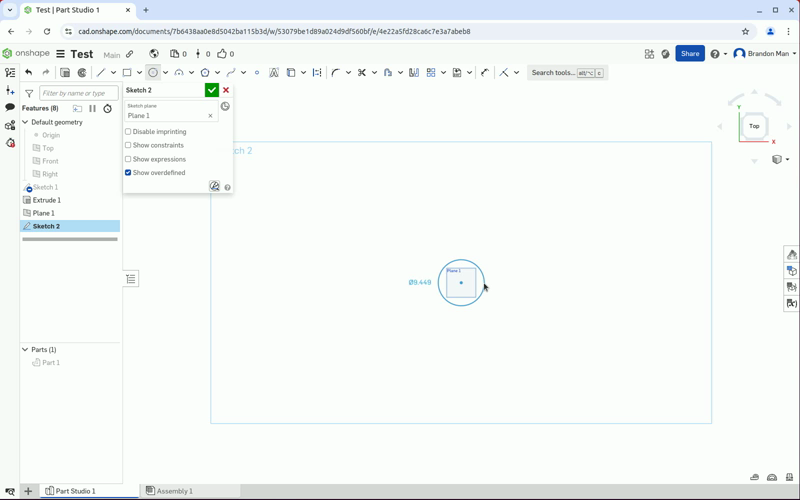
mouse_move(442, 284)
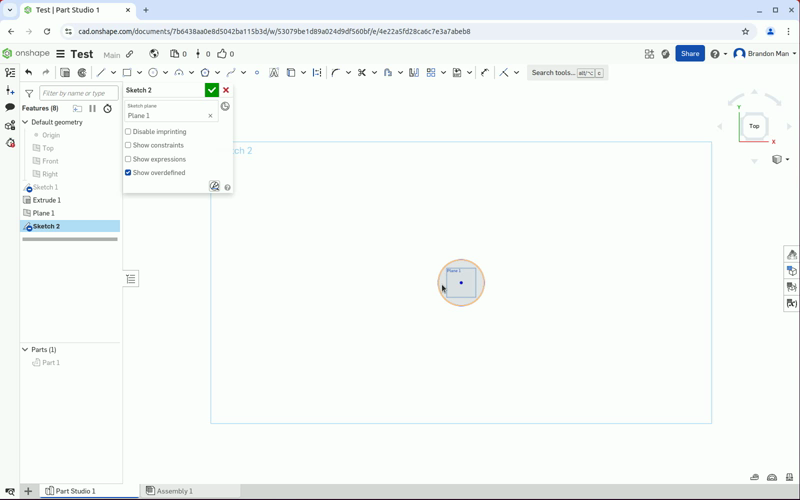
scroll(6)
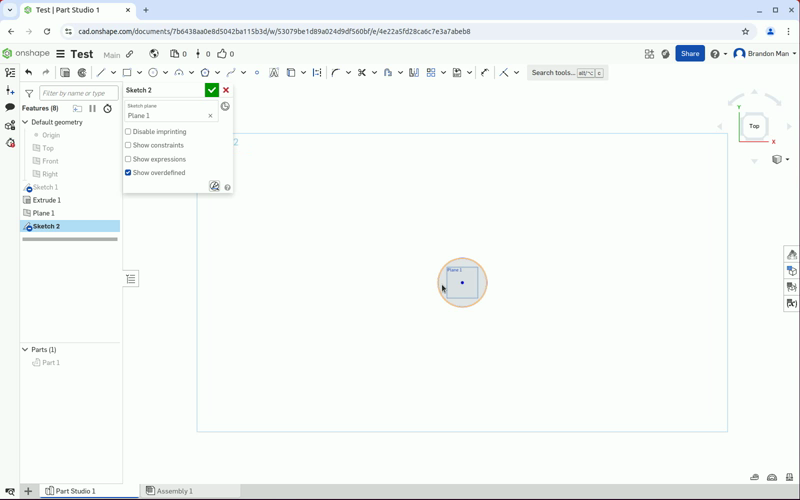
scroll(6)
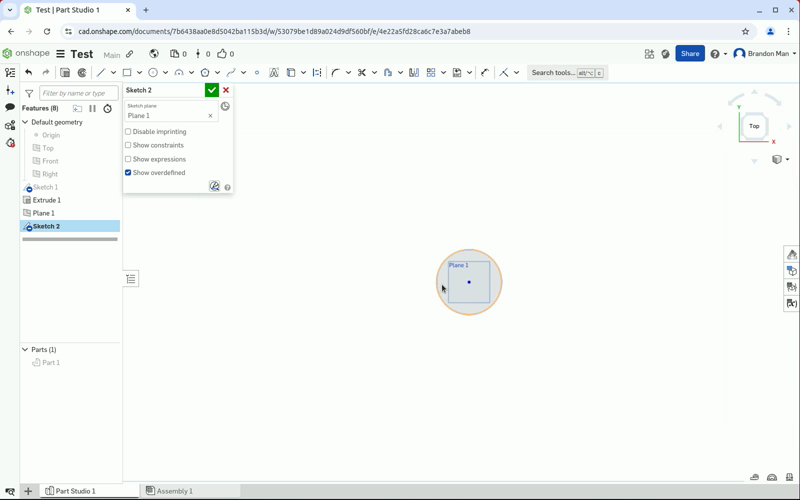
scroll(6)
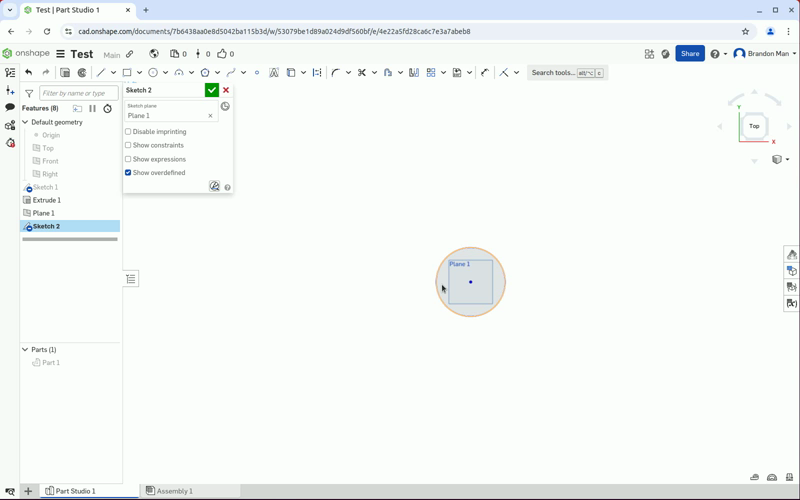
scroll(6)
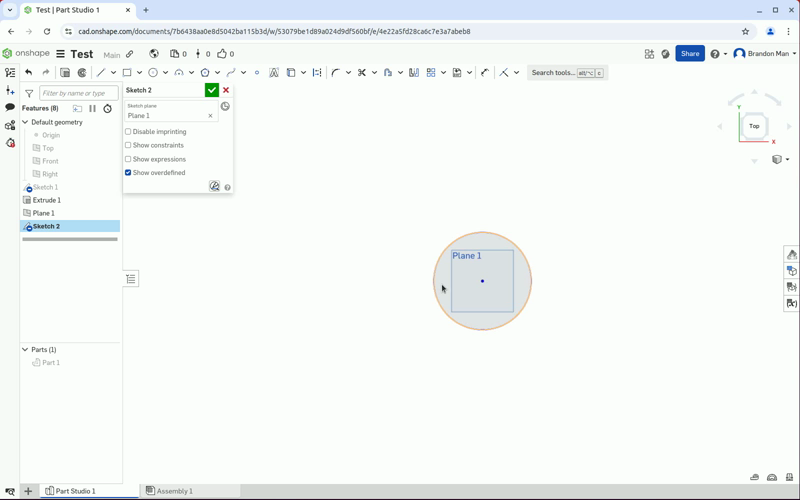
scroll(6)
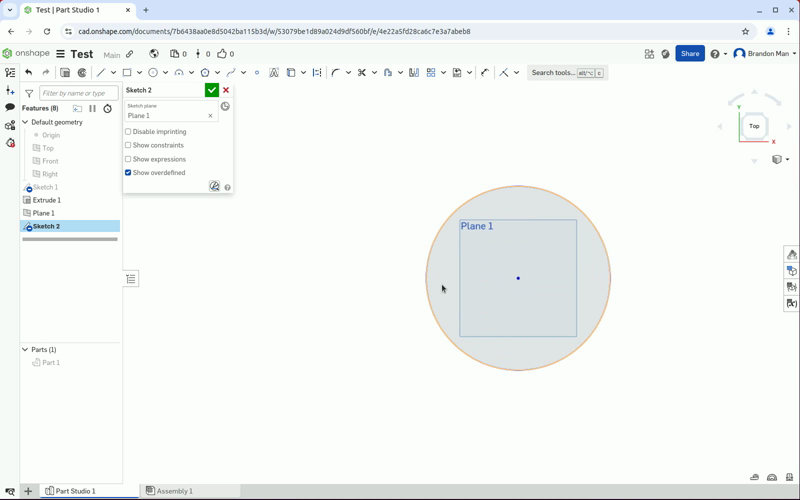
scroll(6)
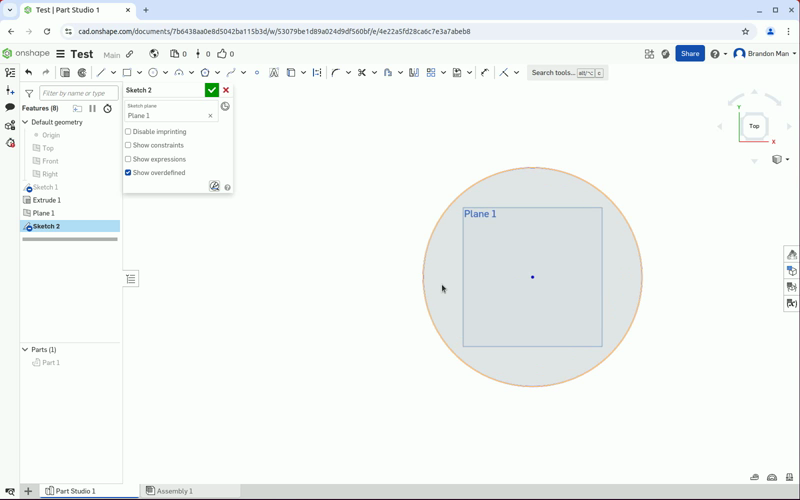
scroll(6)
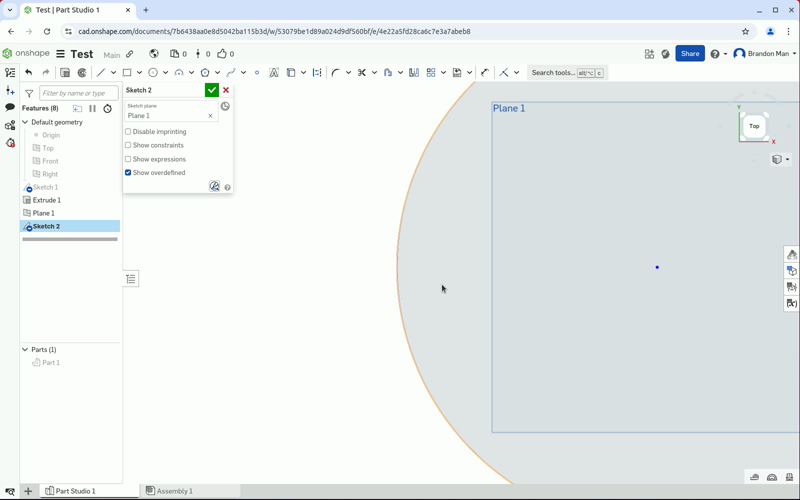
click(442, 284)
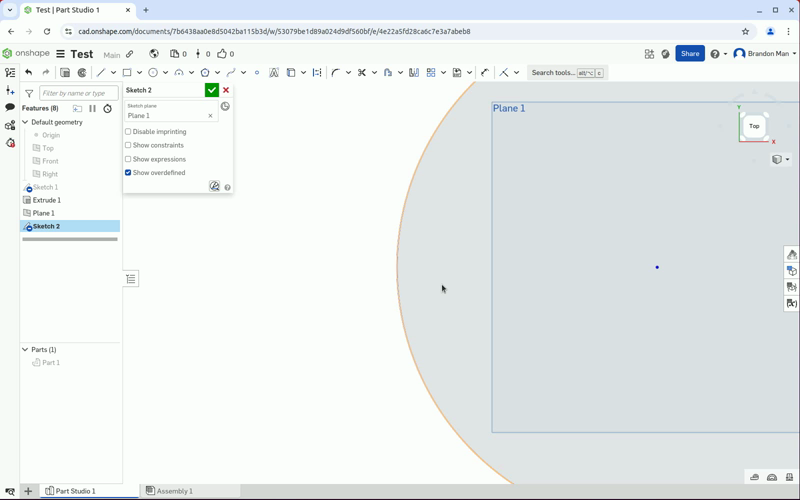
scroll(-6)
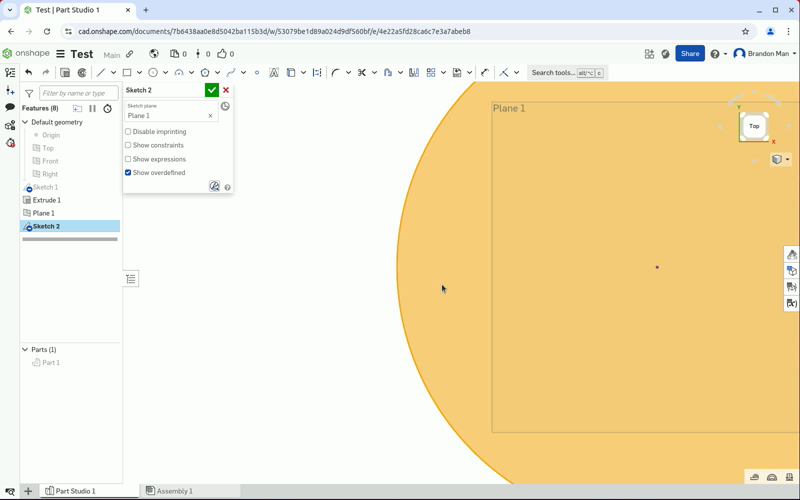
scroll(-6)
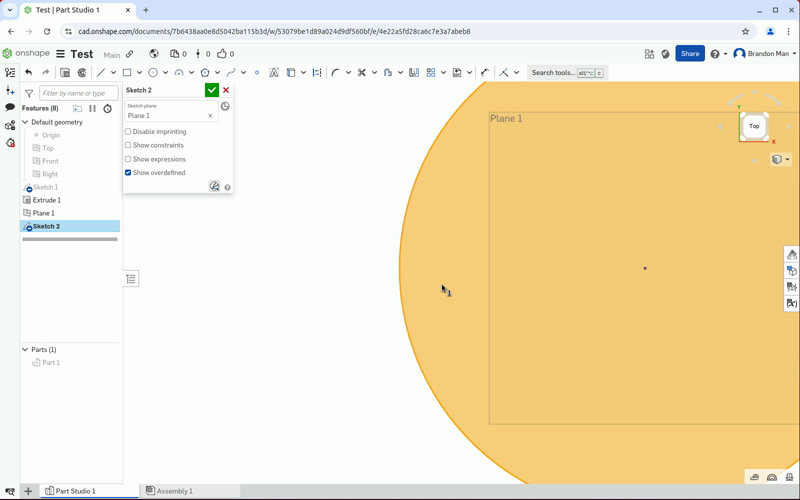
scroll(-6)
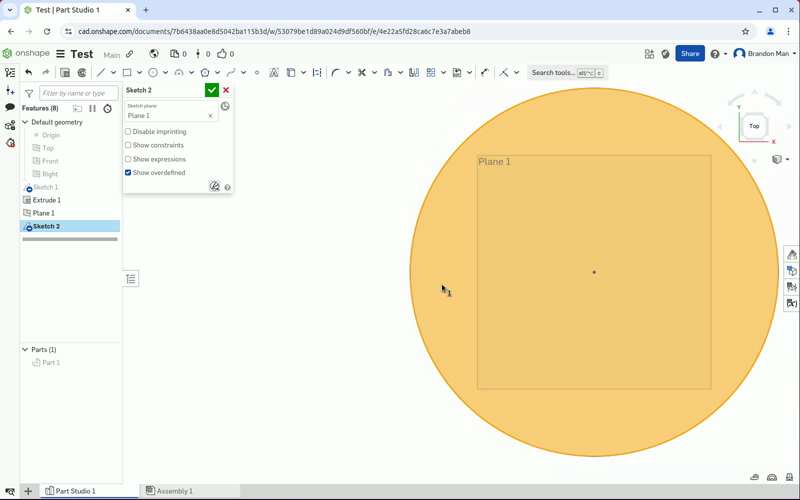
scroll(-6)
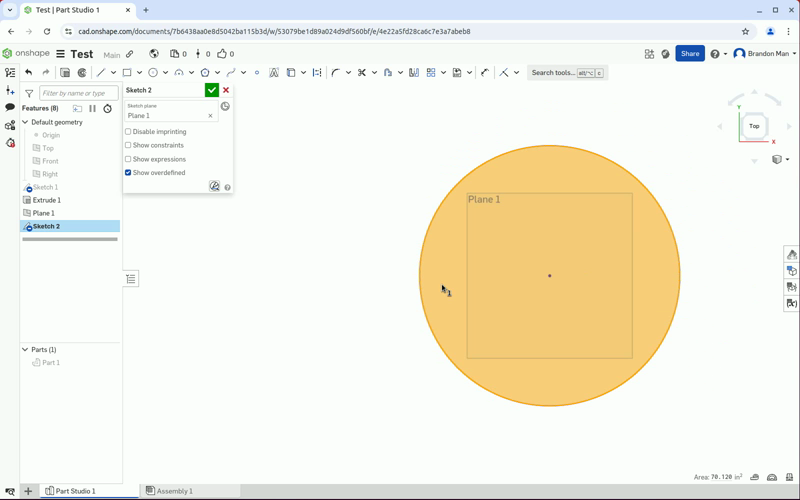
scroll(-6)
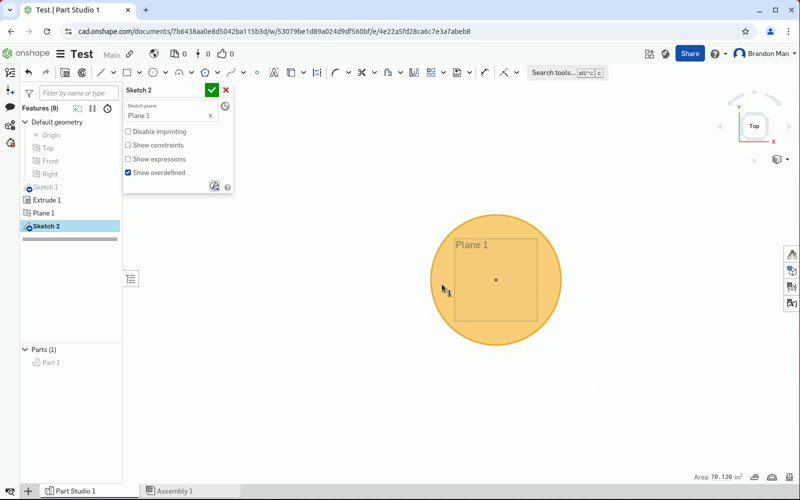
scroll(-6)
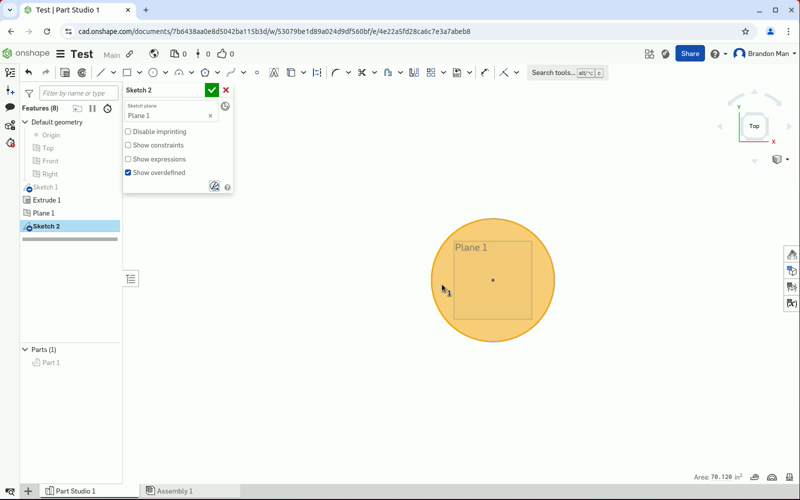
scroll(-6)
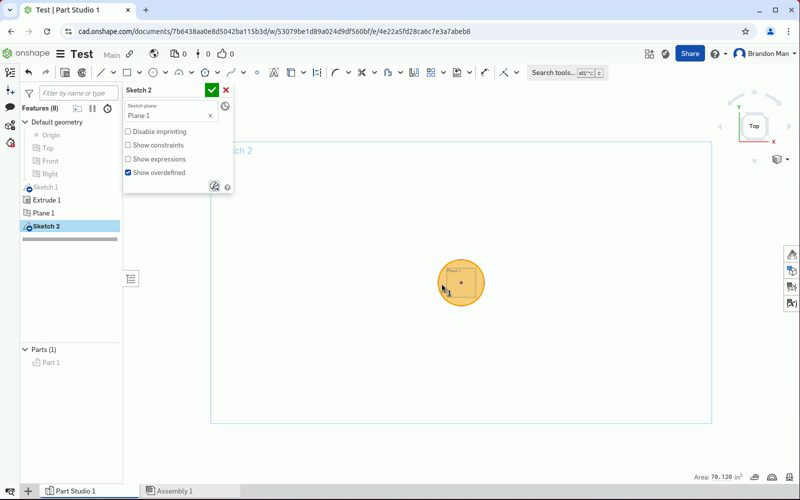
mouse_move(73, 352)
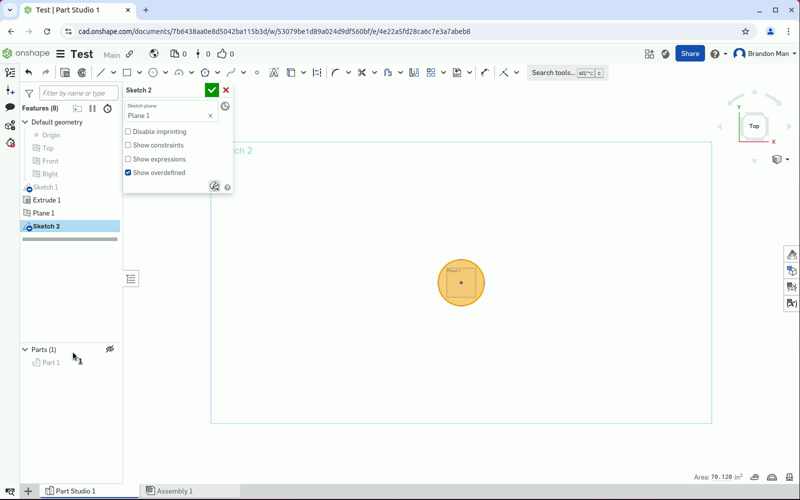
key(shift+y)
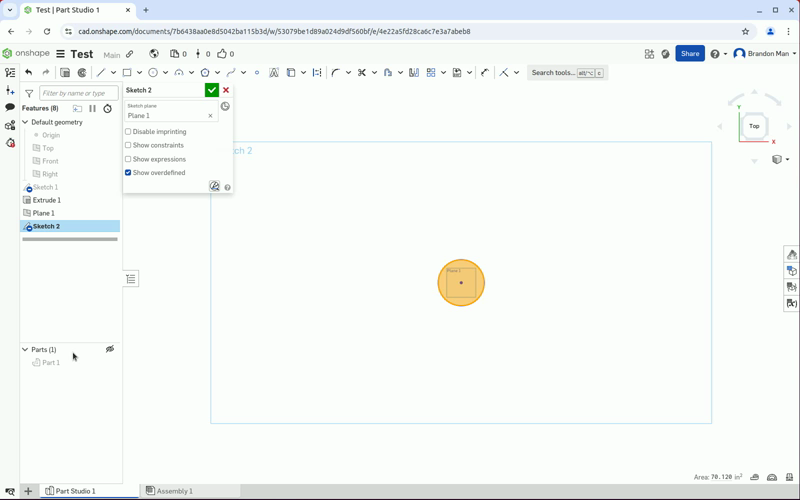
key(shift+e)
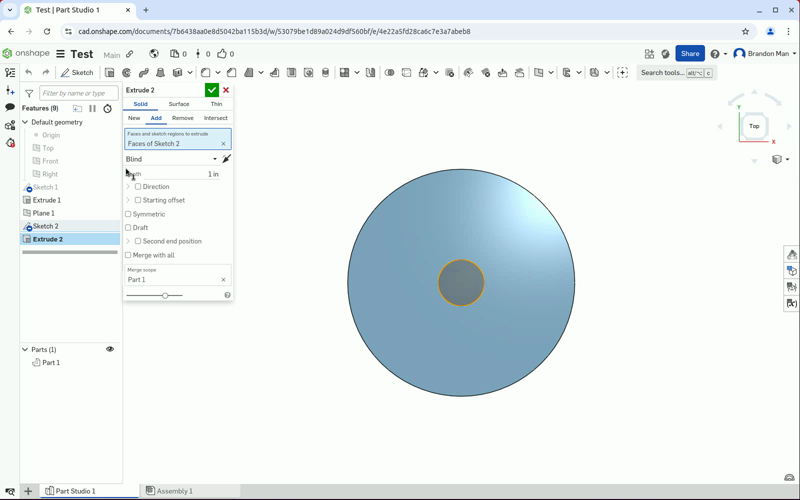
mouse_move(143, 106)
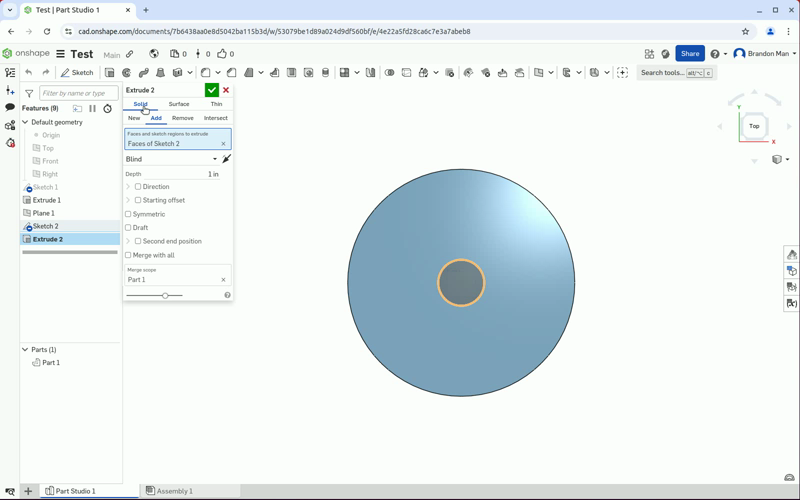
click(143, 106)
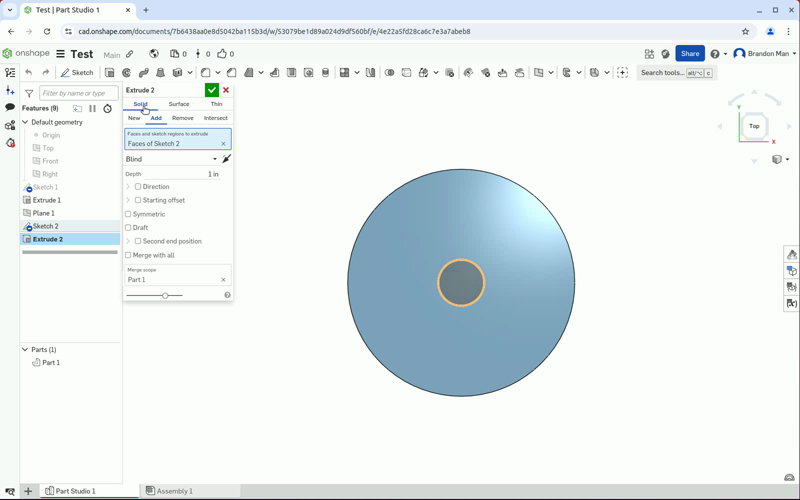
mouse_move(186, 120)
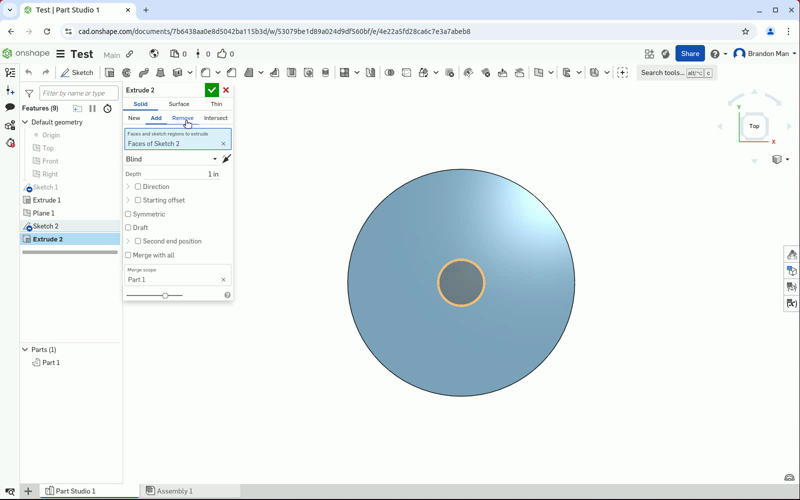
click(186, 120)
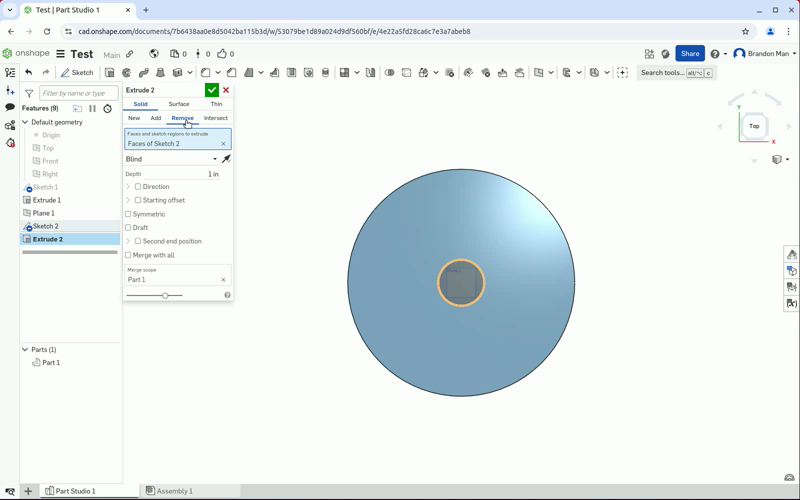
key(tab, 4)
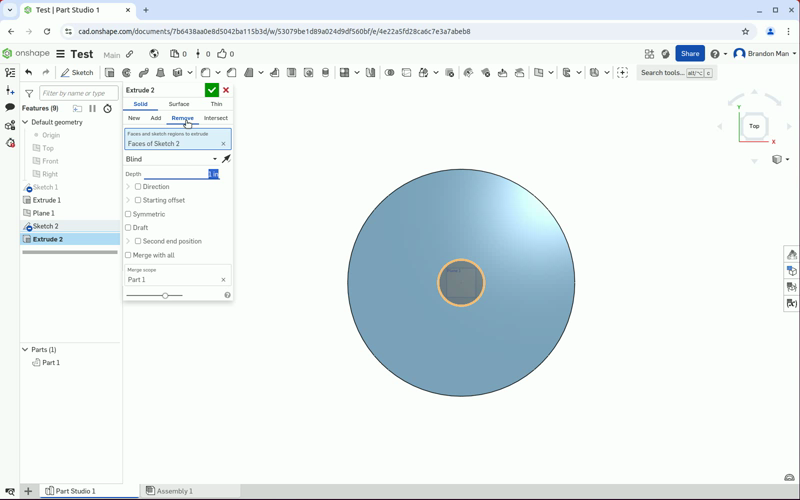
text(9.147)
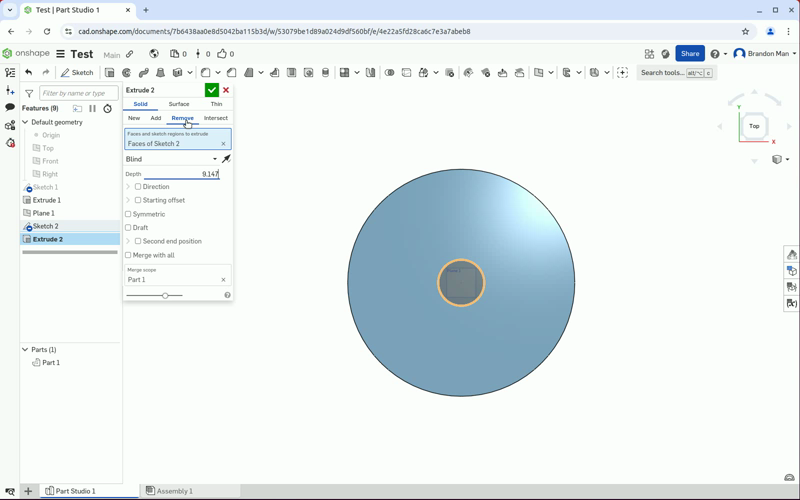
key(tab, 6)
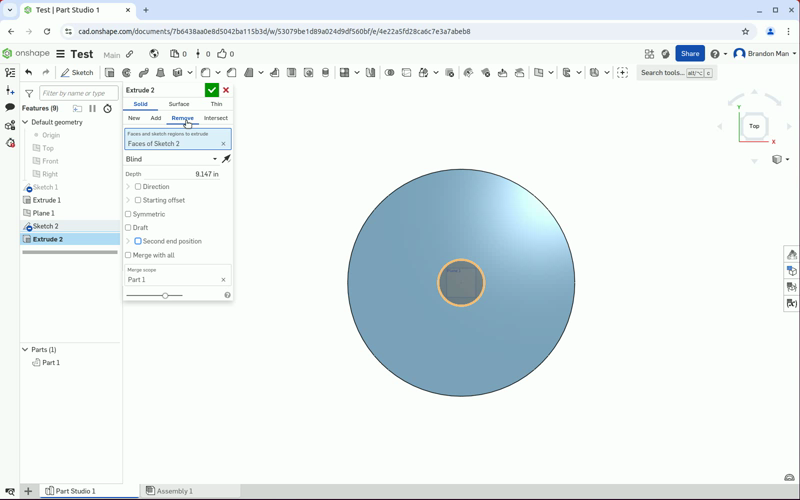
key(space)
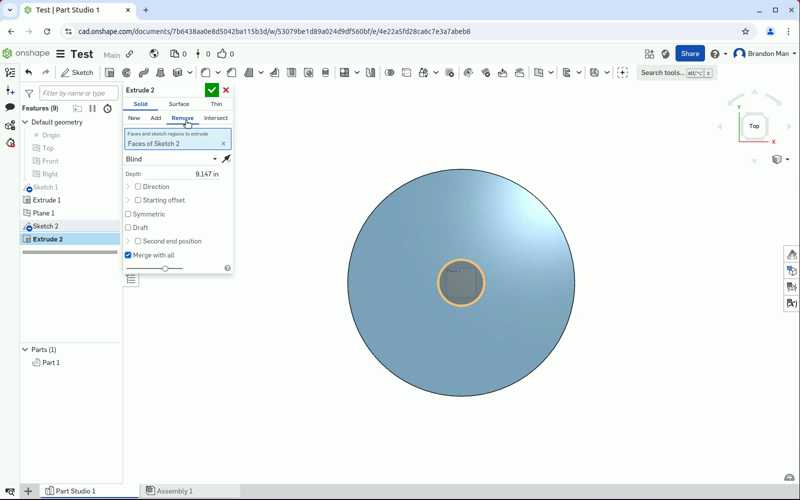
key(enter)
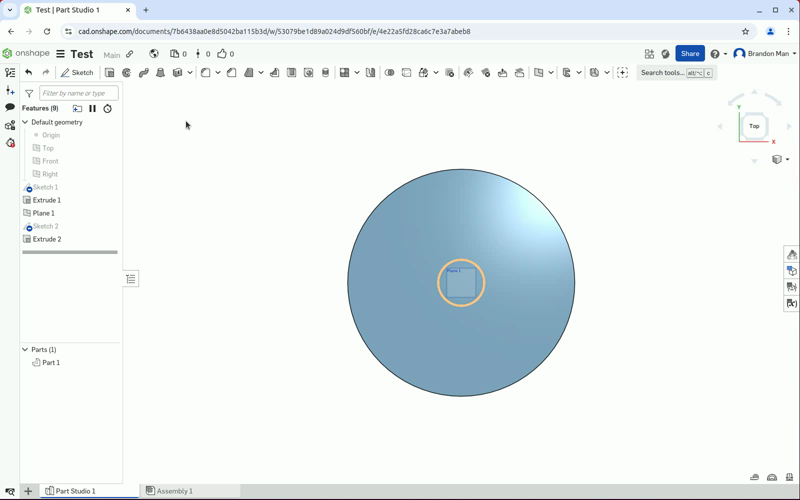
key(shift+h)
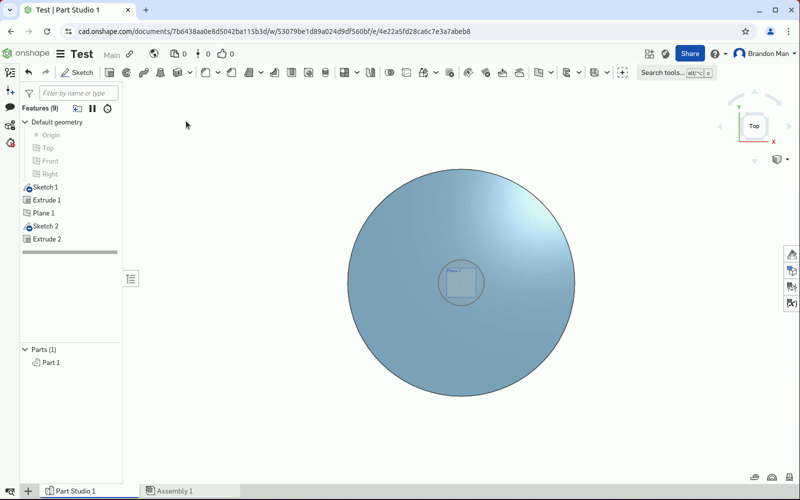
key(shift+h)
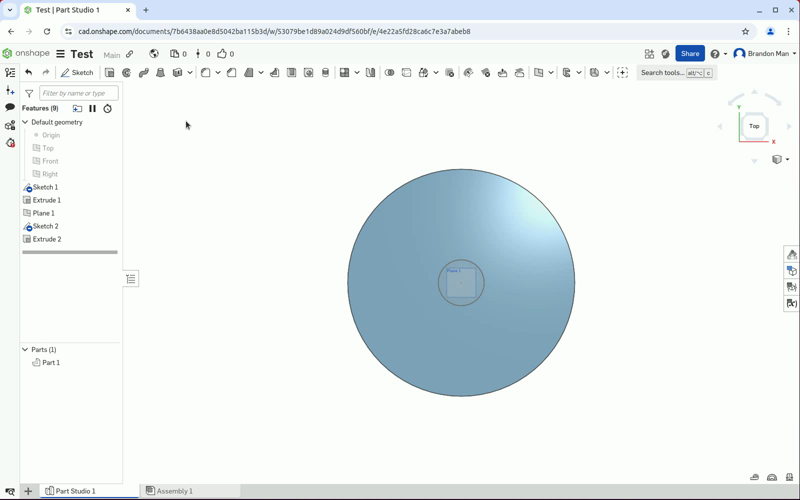
key(shift+7)
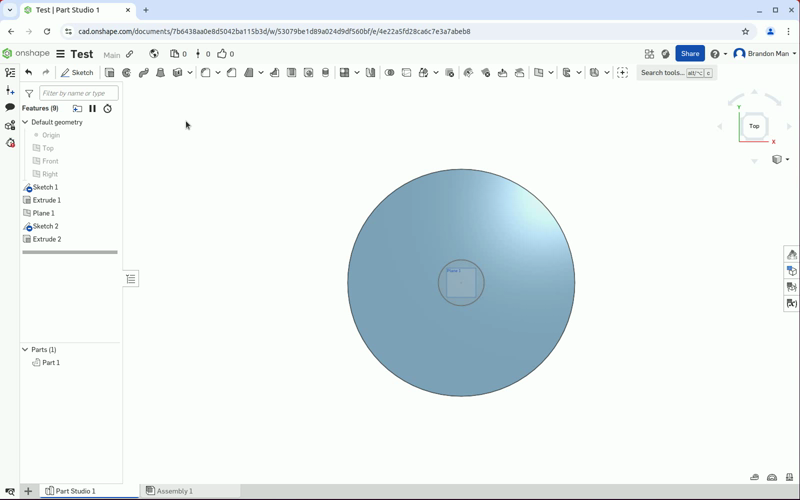
key(up, 3)
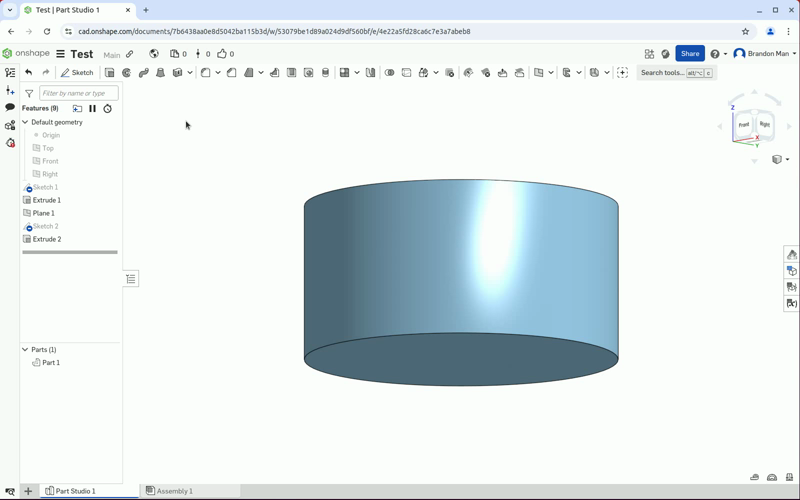
key(left, 3)
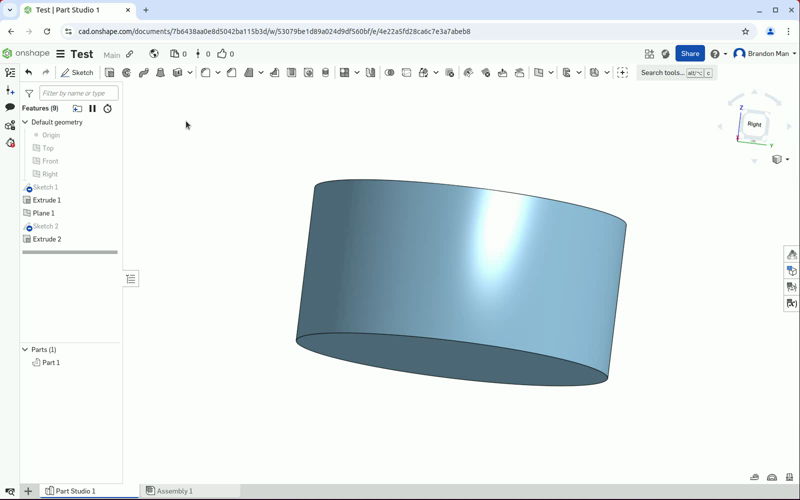
key(right, 3)
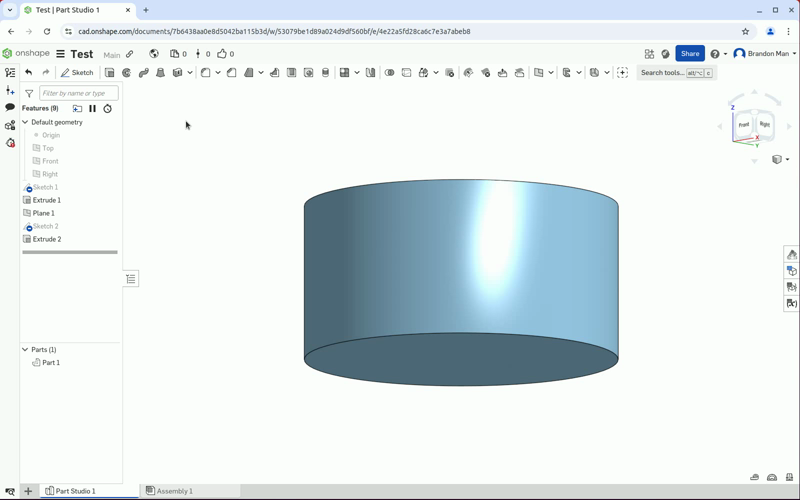
key(down, 3)
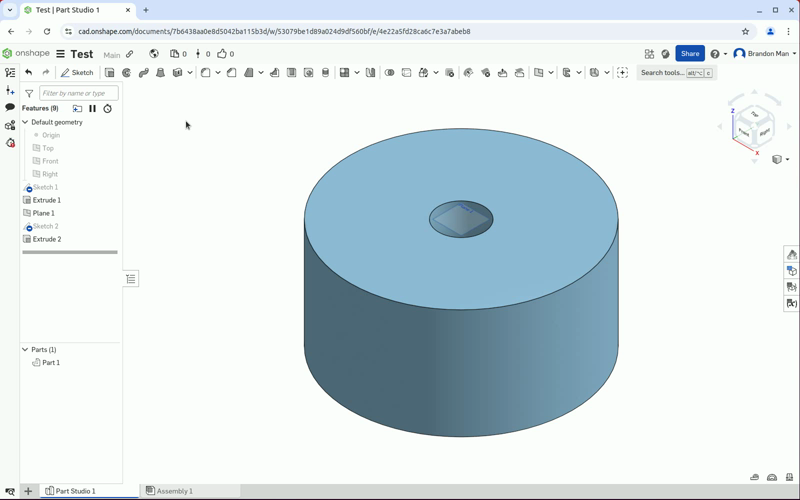
mouse_move(73, 189)
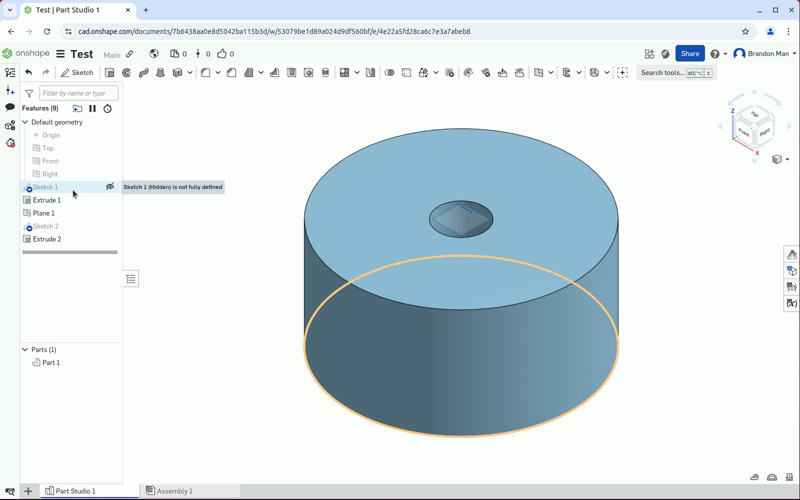
click(73, 189)